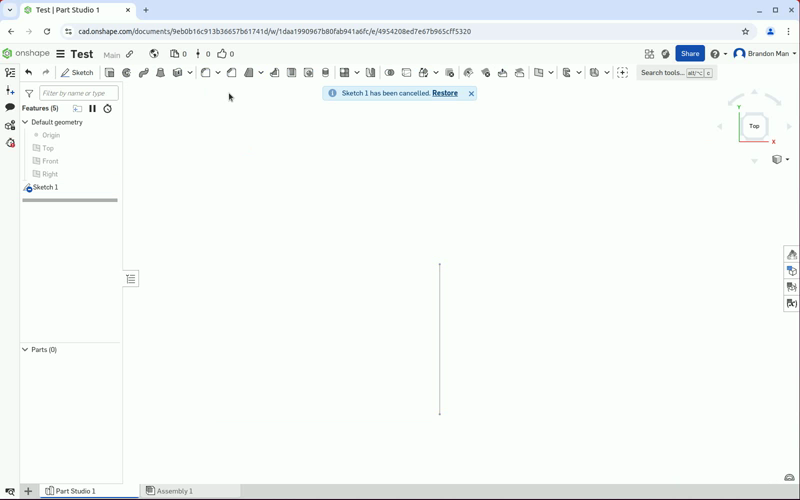
key(shift+h)
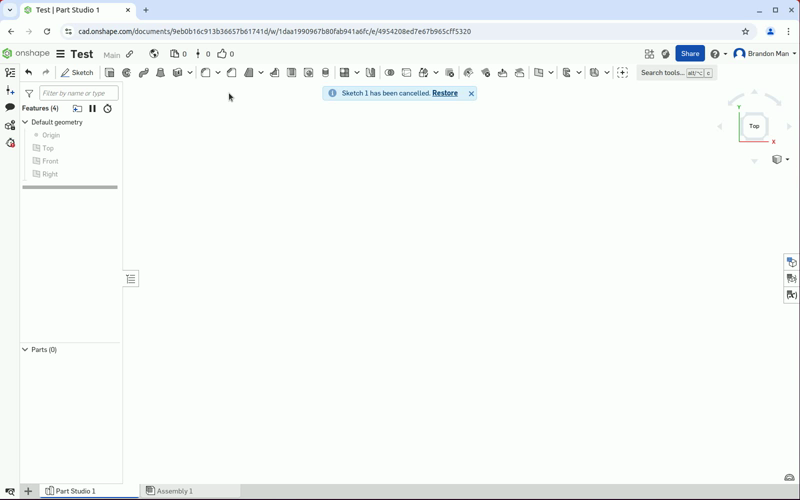
mouse_move(73, 352)
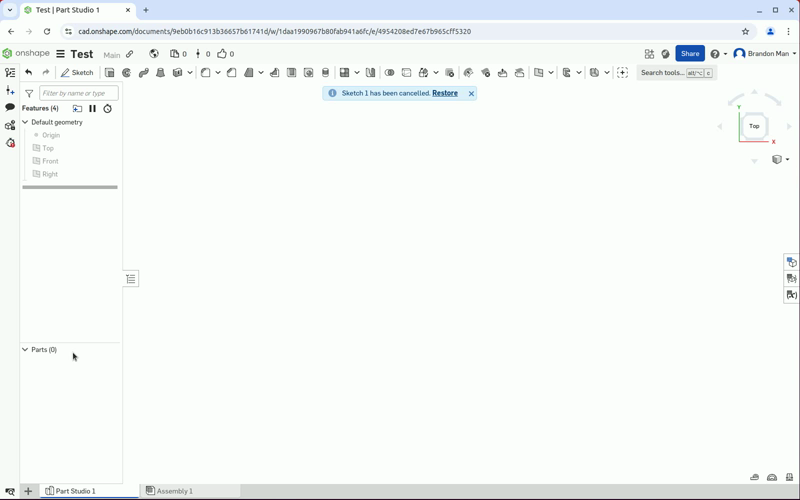
key(y)
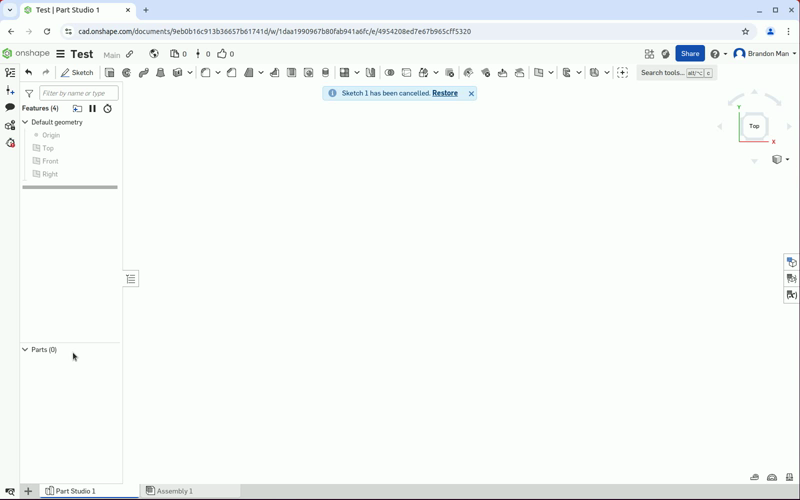
key(shift+p)
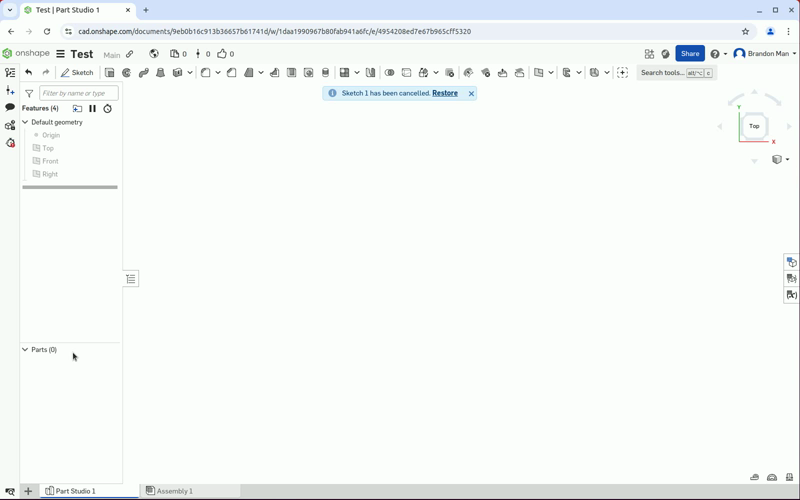
key(space)
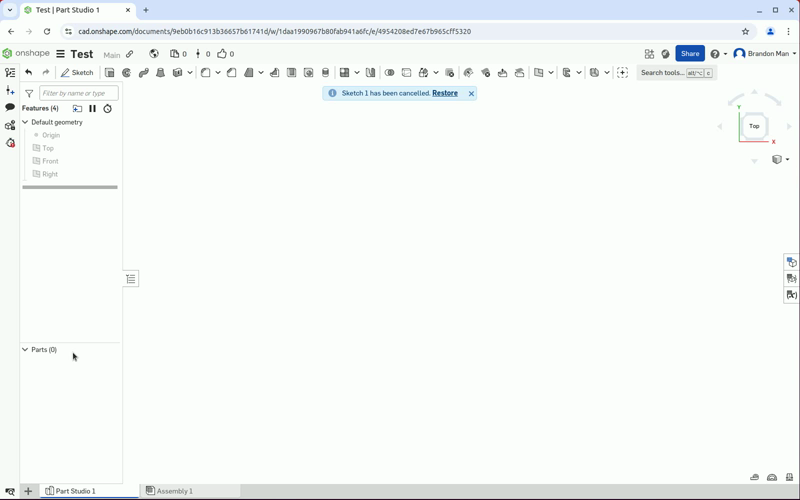
key_down(shift)
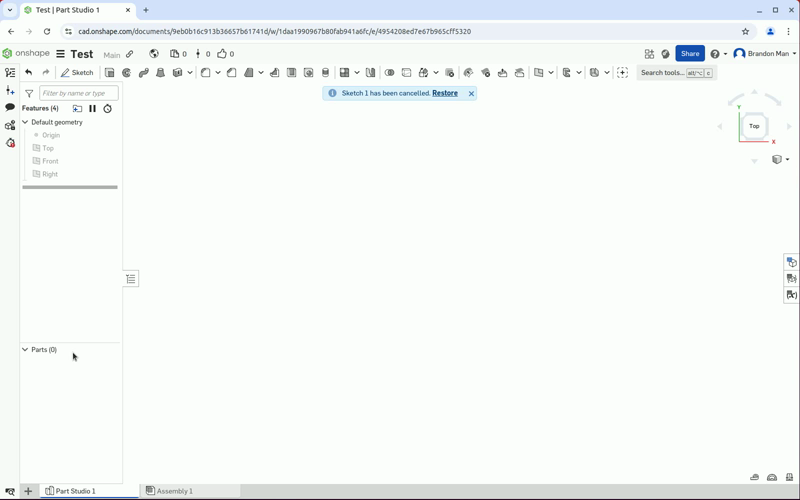
key(up)
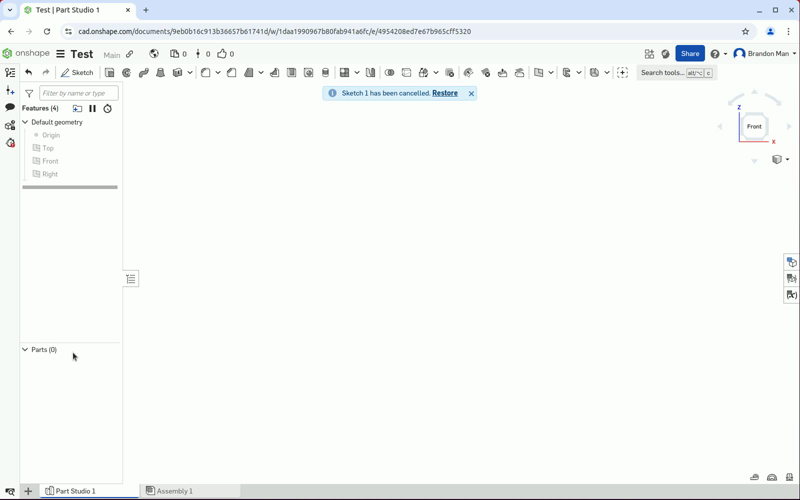
key_up(shift)
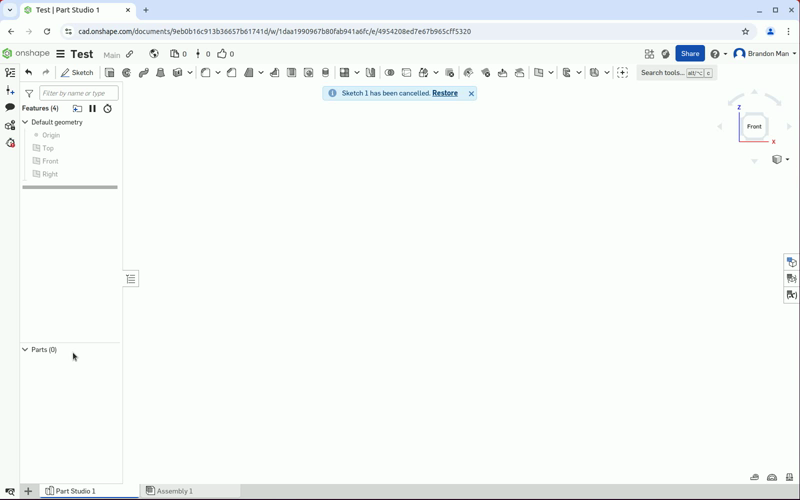
key(space)
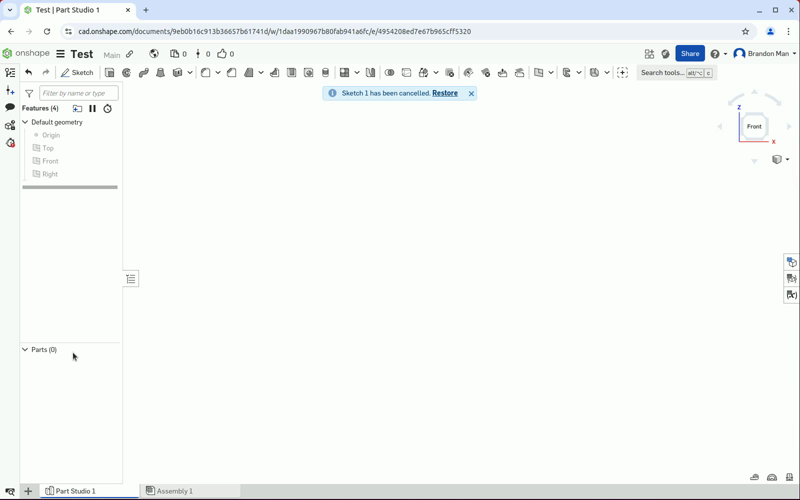
key_down(shift)
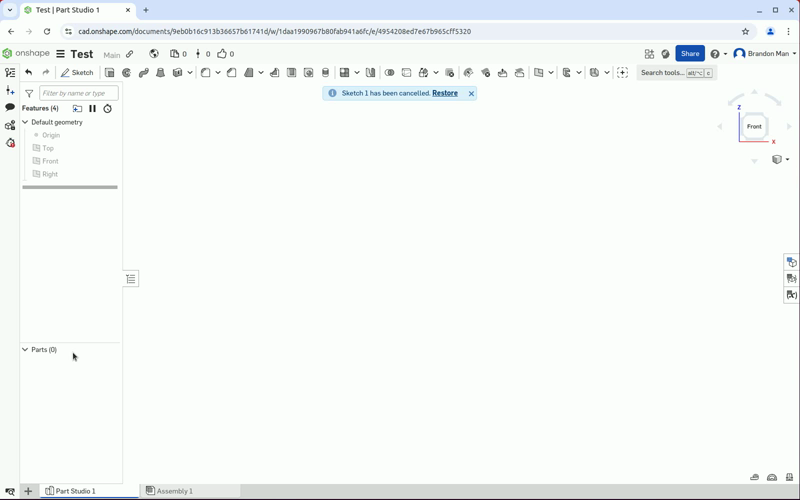
key(left)
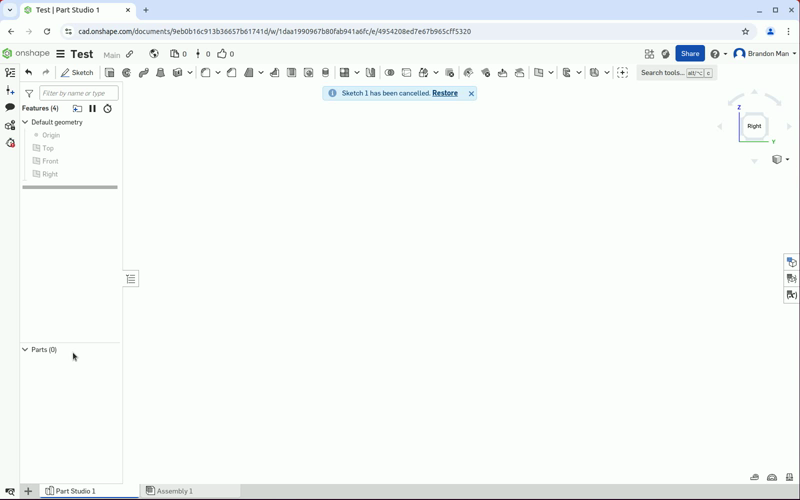
key_up(shift)
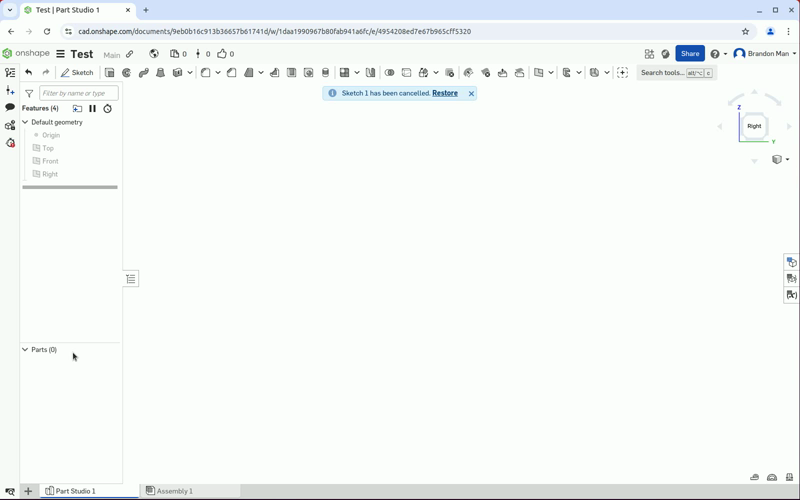
mouse_move(73, 352)
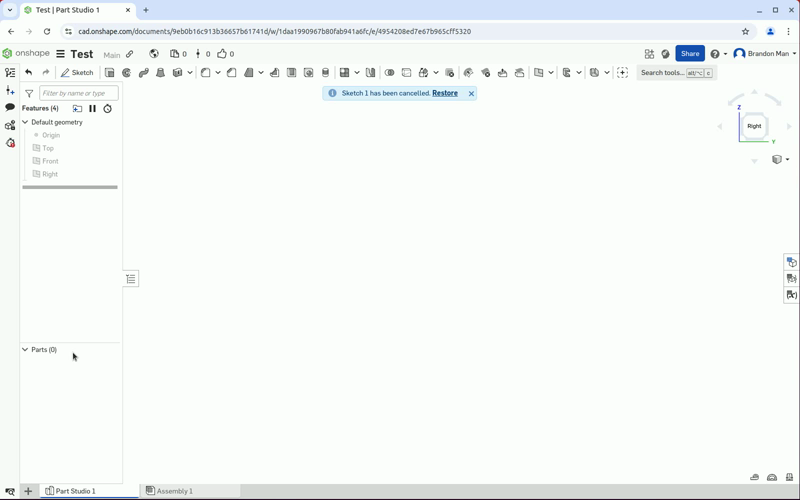
key(shift+y)
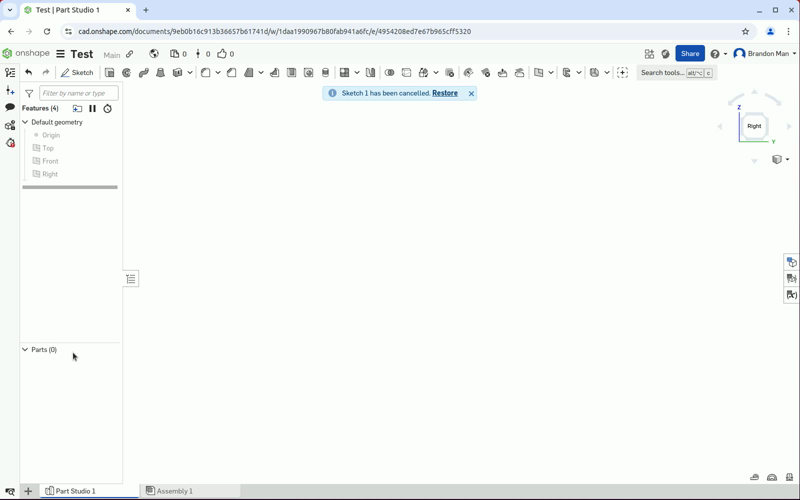
key(shift+s)
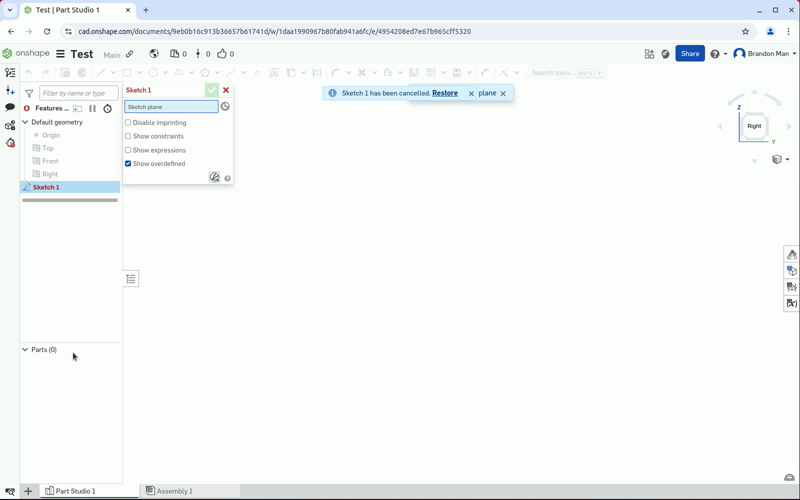
mouse_move(73, 176)
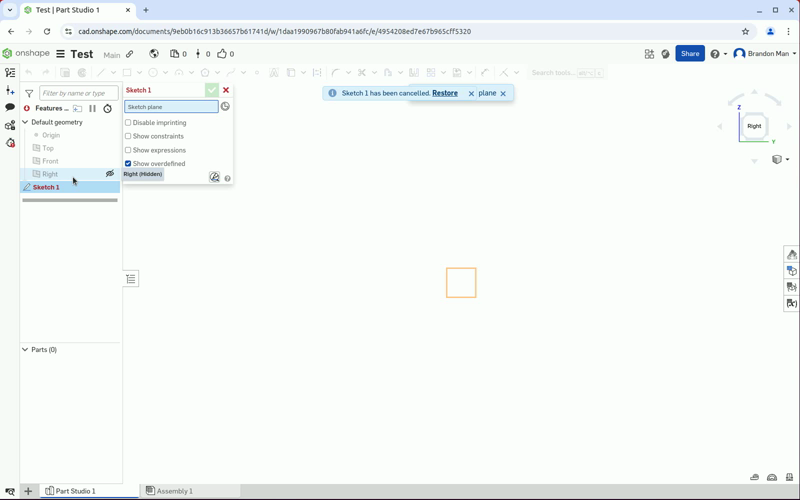
click(73, 176)
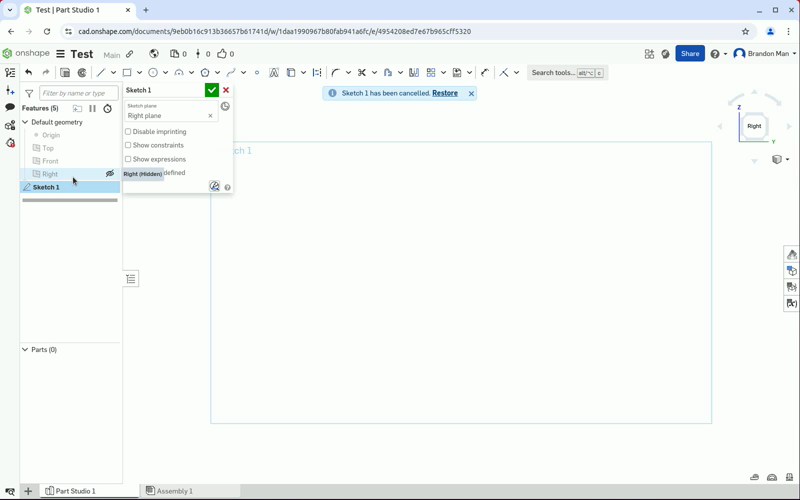
mouse_move(73, 352)
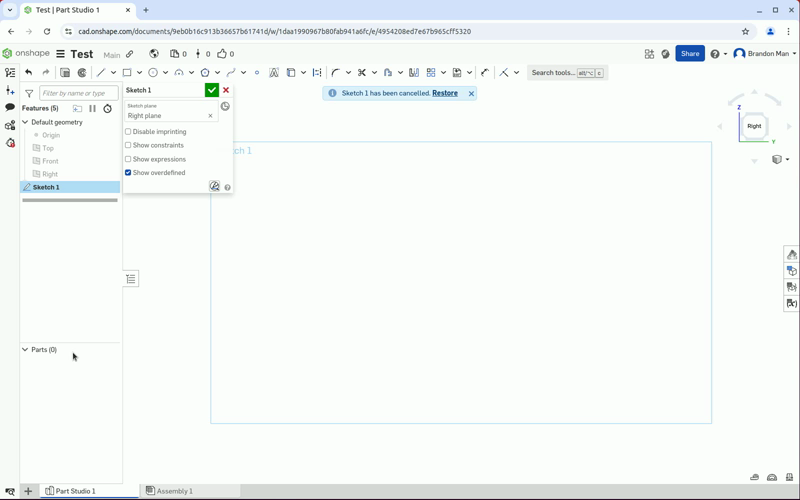
key(y)
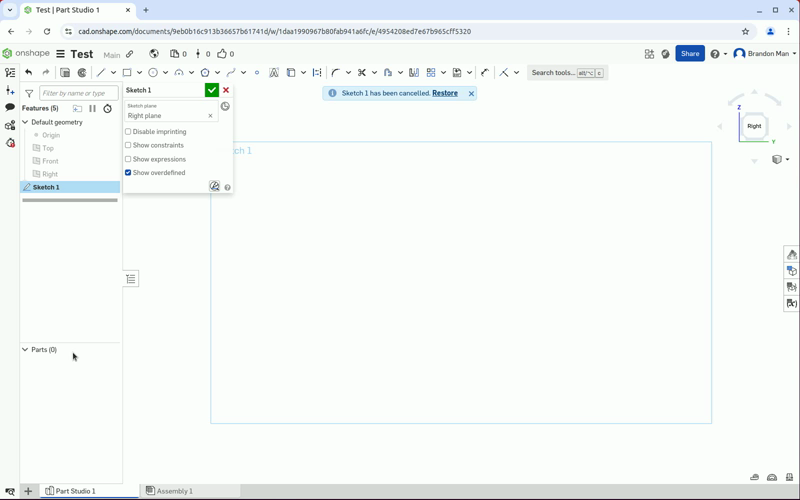
key(c)
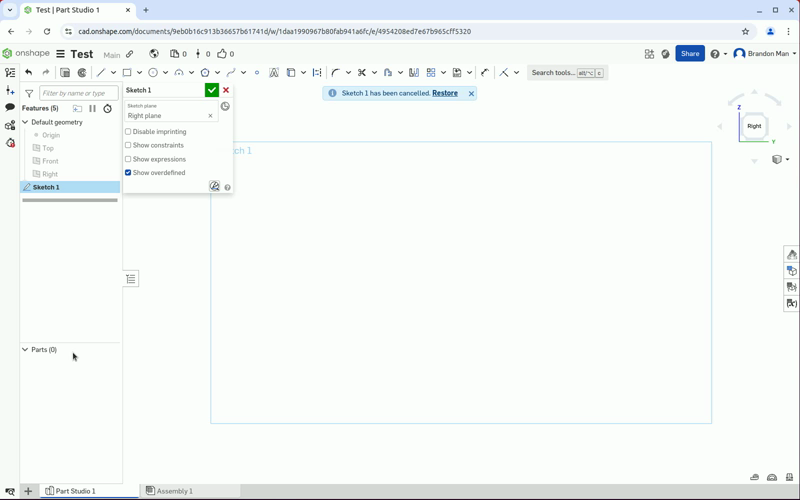
key_down(shift)
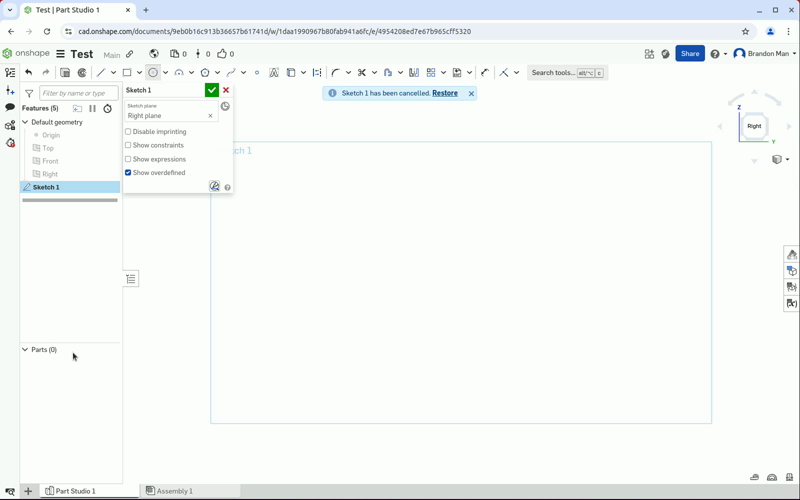
mouse_move(461, 282)
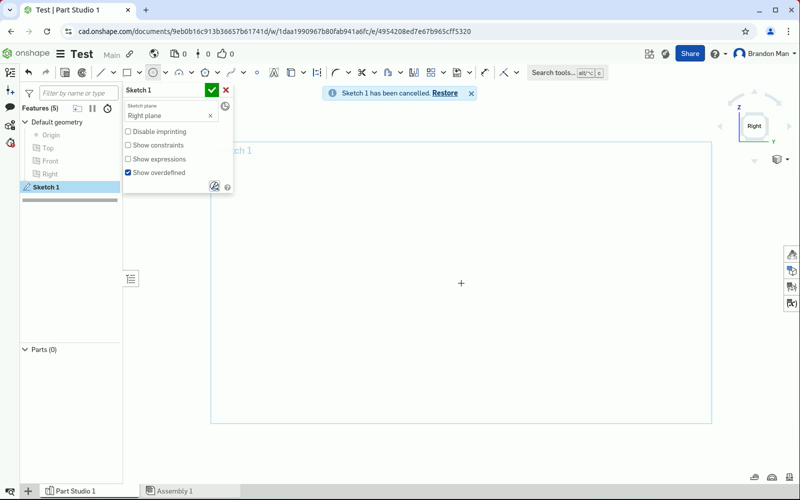
click(461, 282)
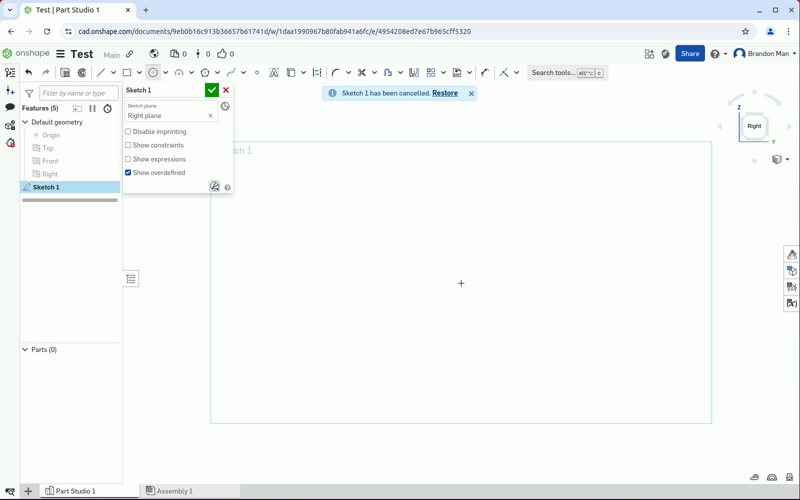
key_up(shift)
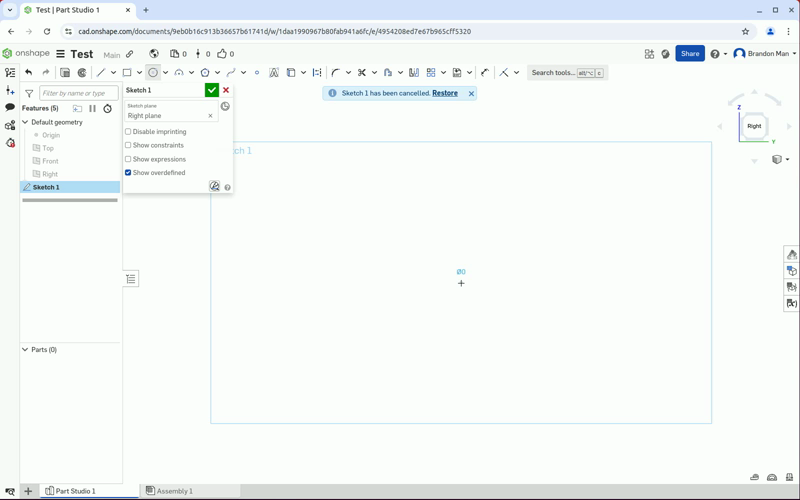
mouse_move(542, 282)
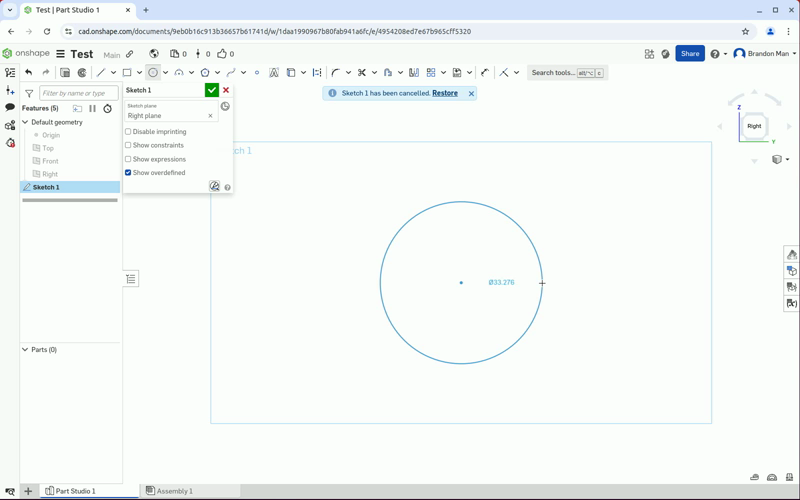
click(542, 282)
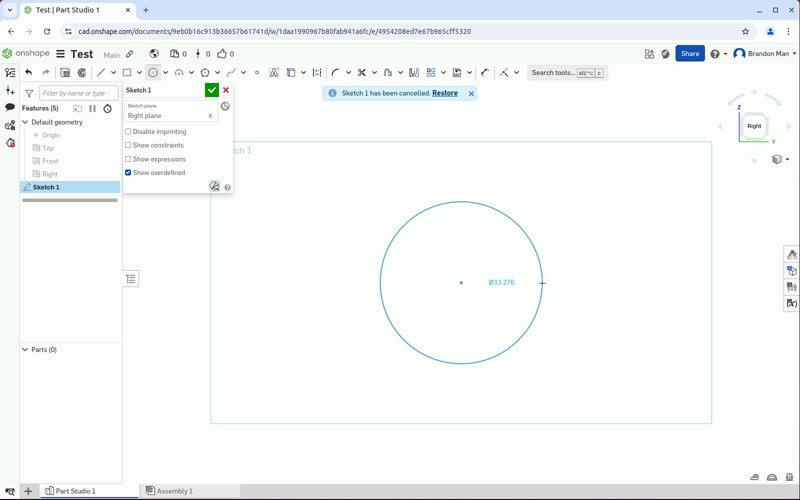
key(esc)
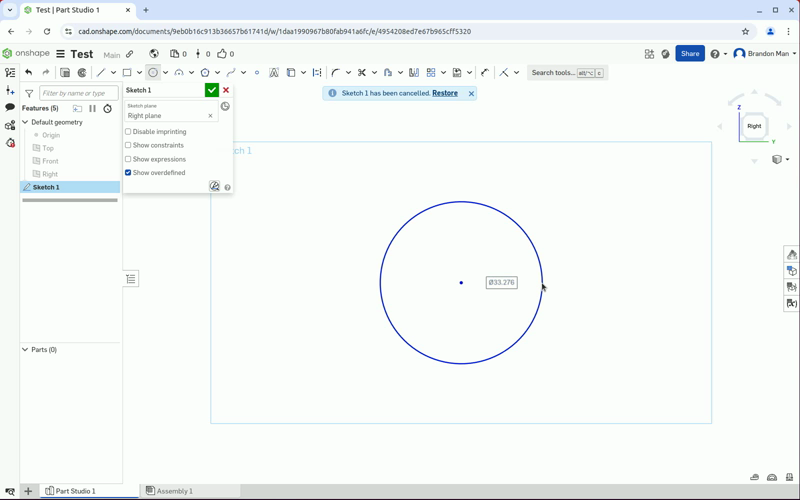
mouse_move(444, 306)
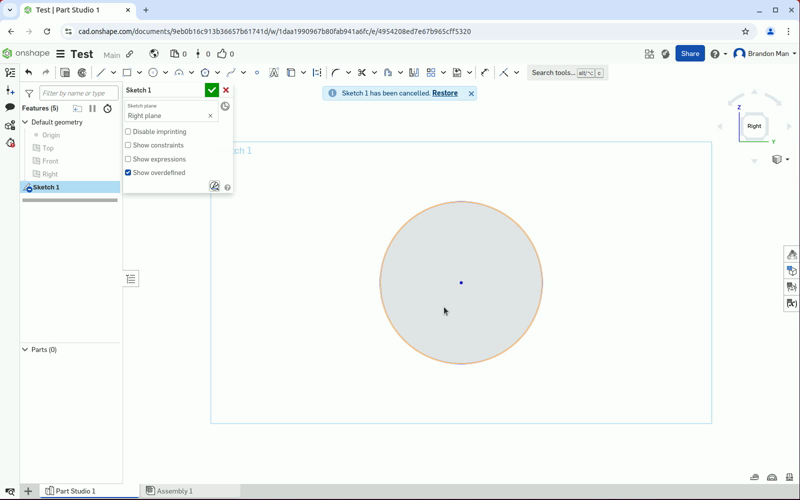
click(444, 306)
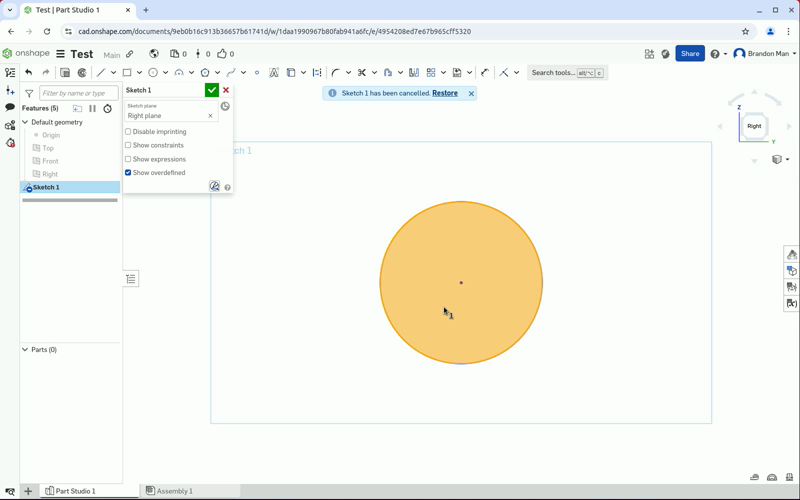
mouse_move(73, 352)
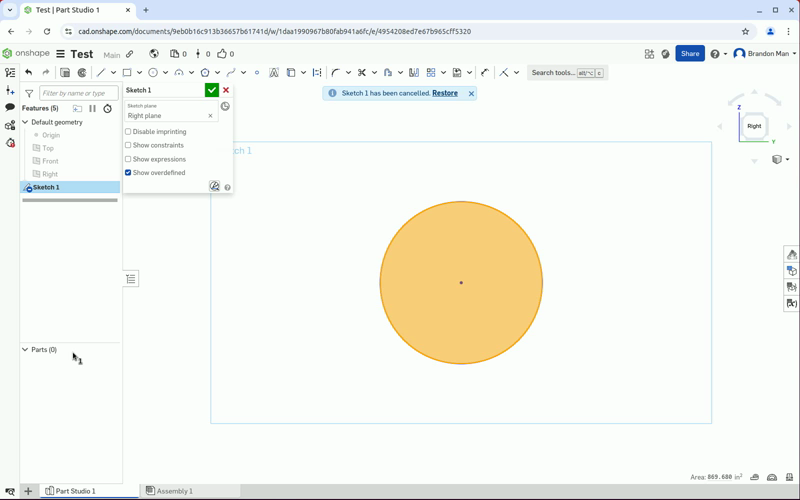
key(shift+y)
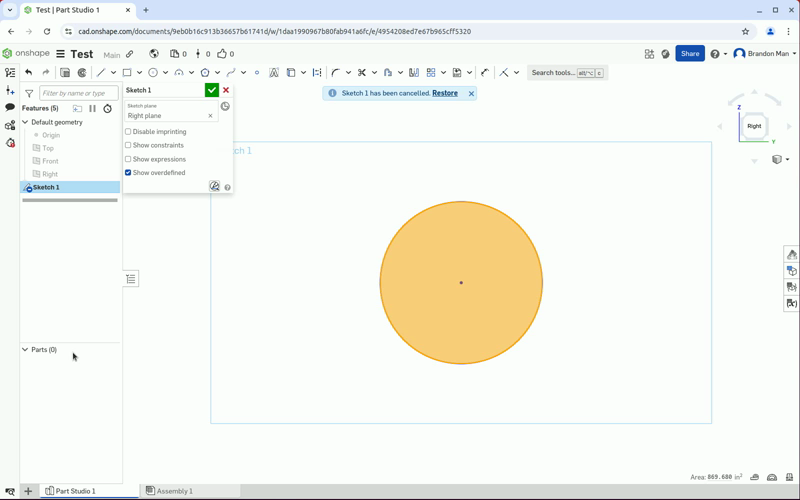
key(shift+e)
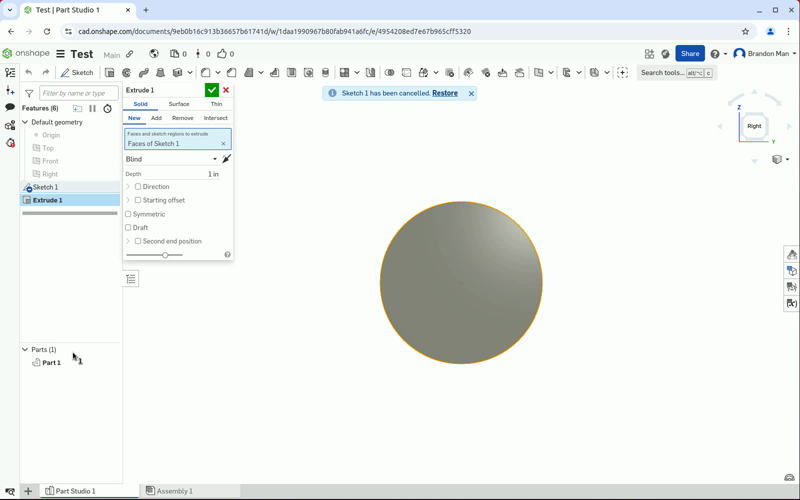
mouse_move(143, 106)
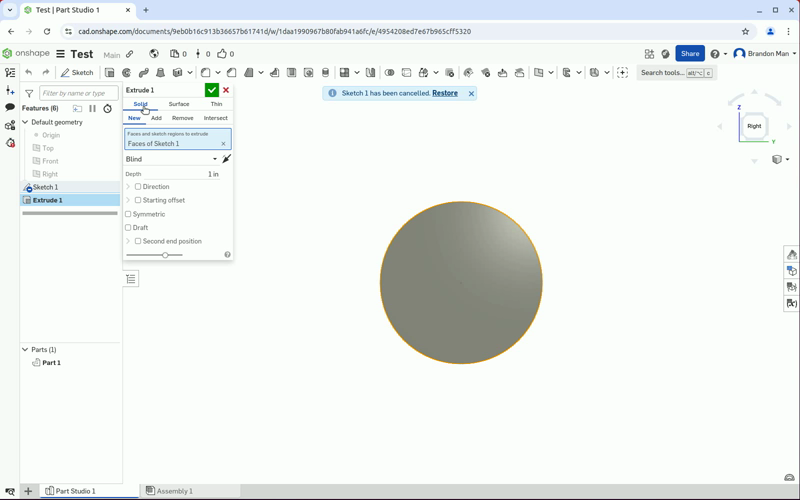
click(143, 106)
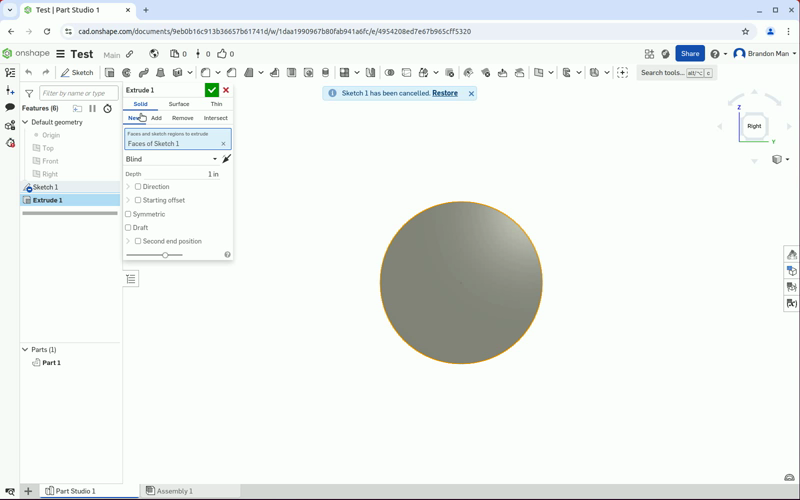
mouse_move(137, 120)
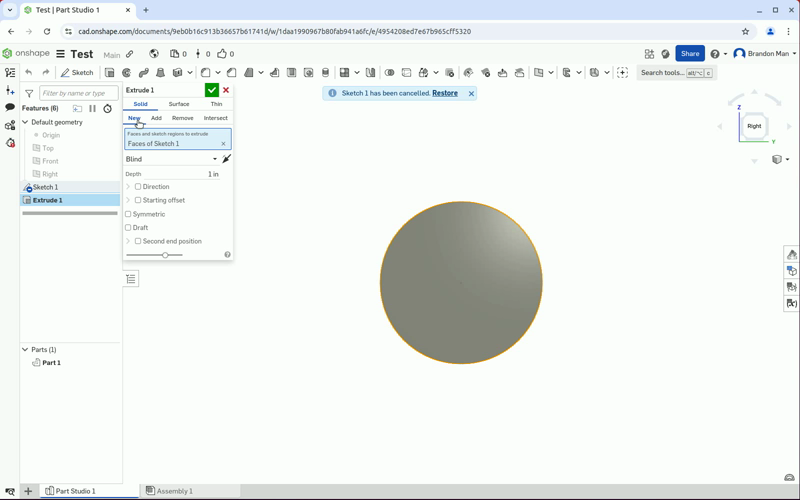
click(137, 120)
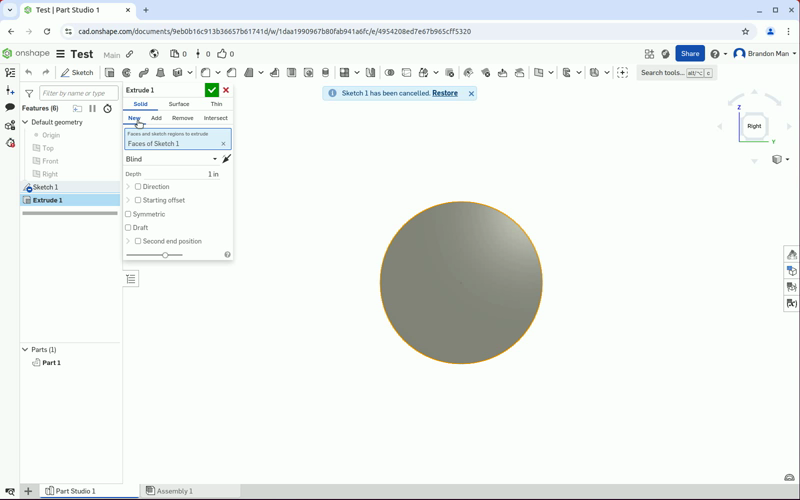
key(tab, 4)
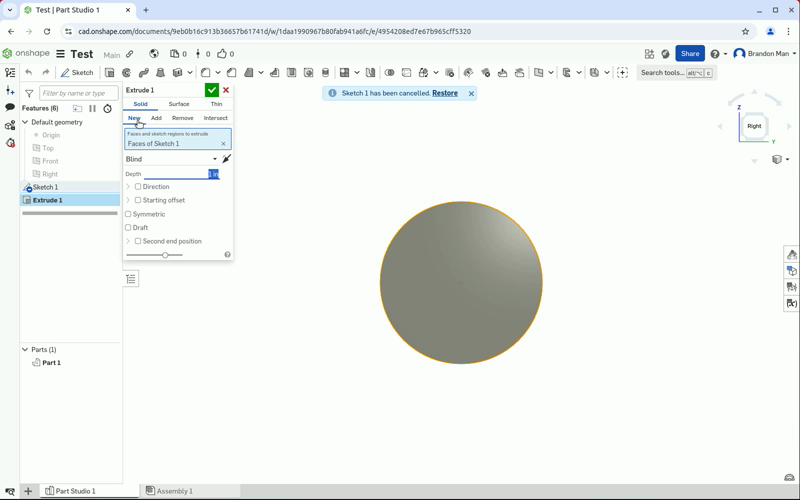
text(0.722)
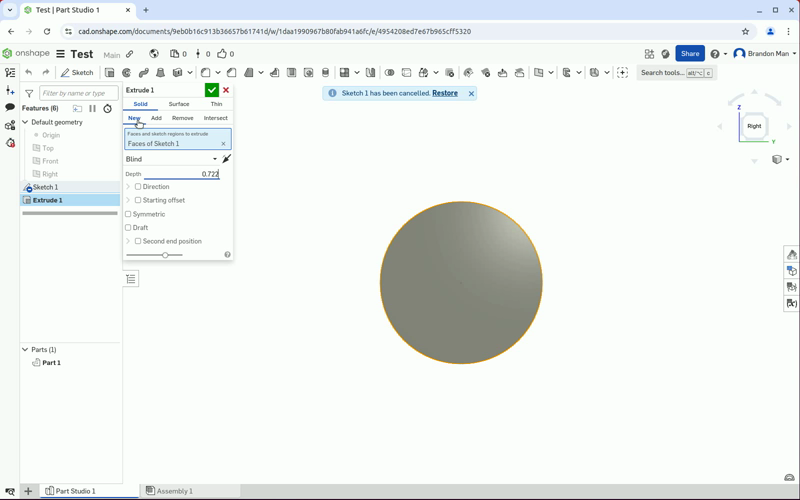
key(enter)
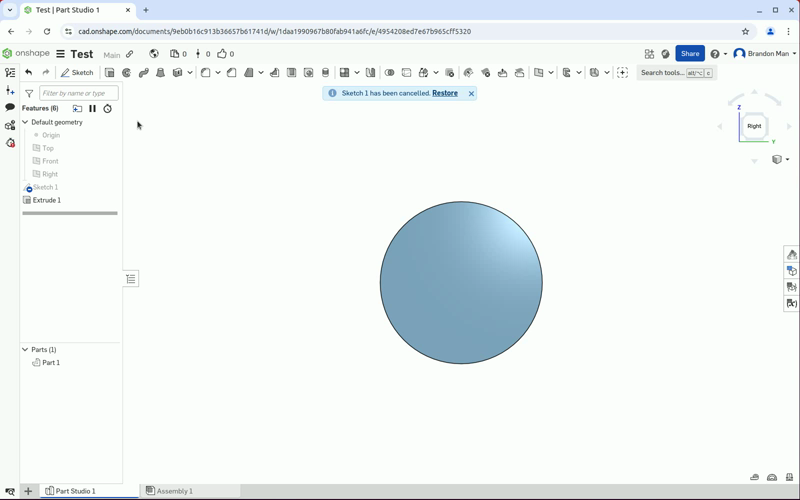
key(shift+h)
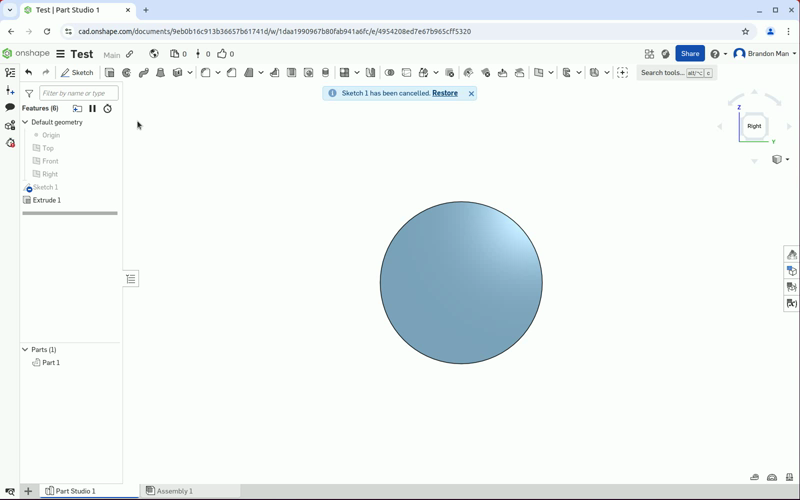
key(shift+h)
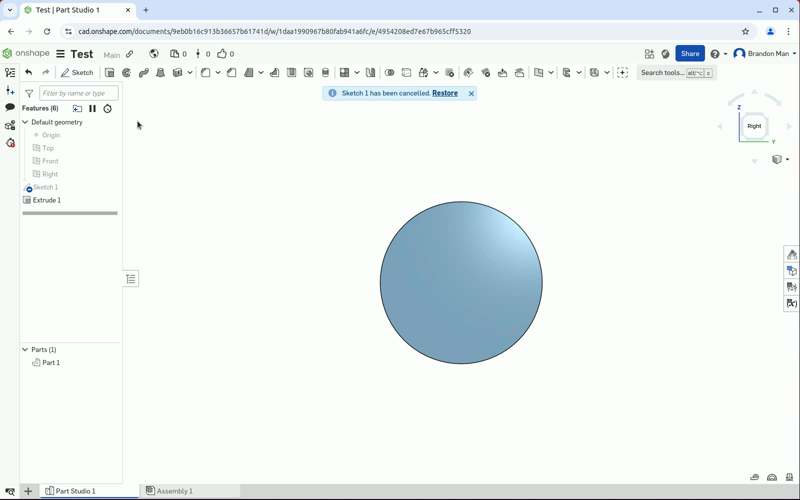
mouse_move(73, 189)
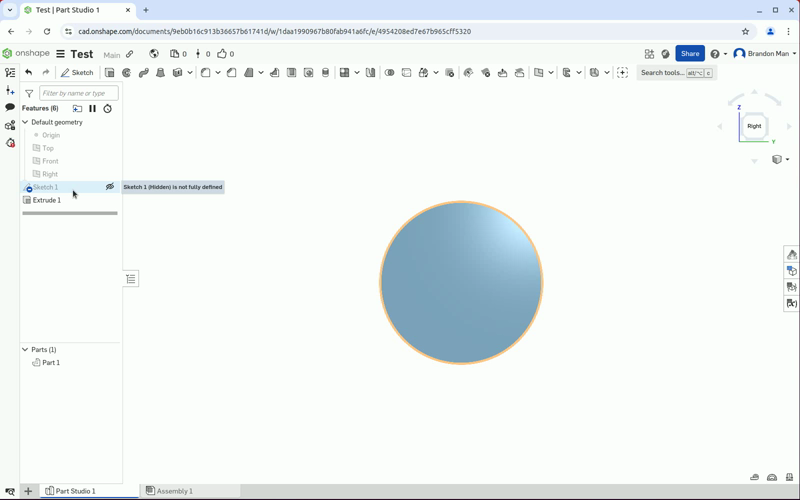
click(73, 189)
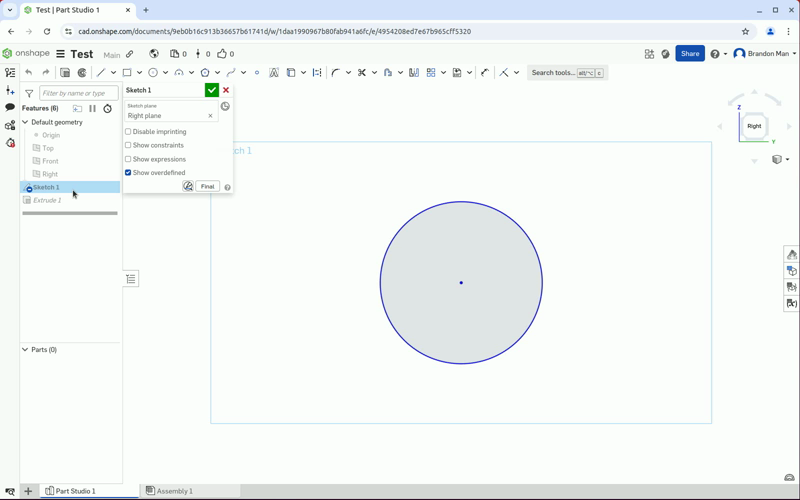
mouse_move(229, 92)
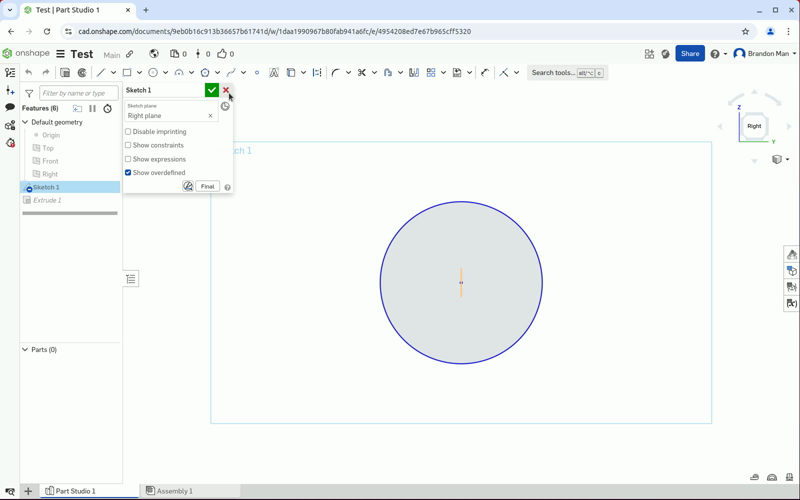
click(229, 92)
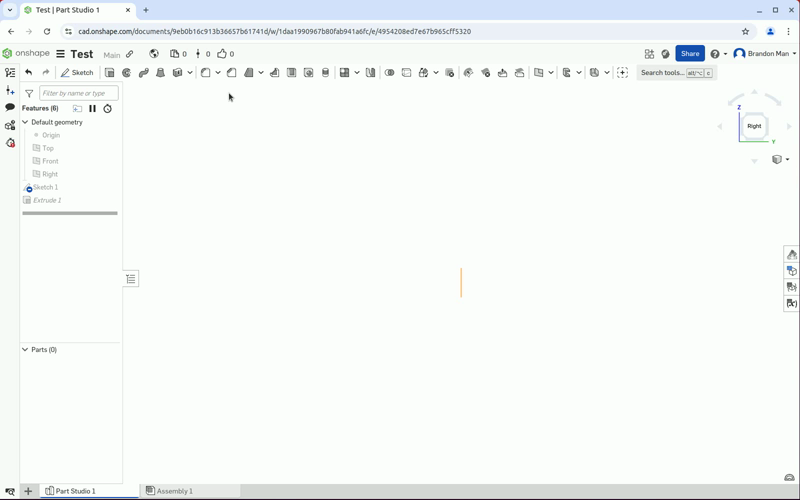
mouse_move(541, 75)
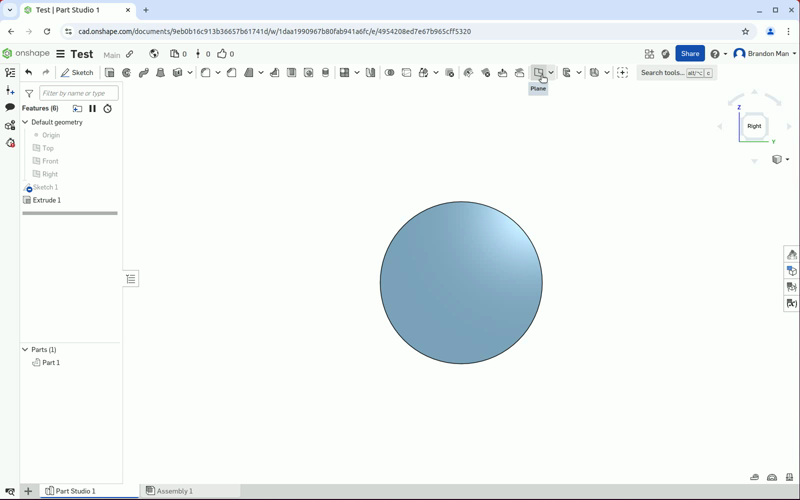
click(541, 75)
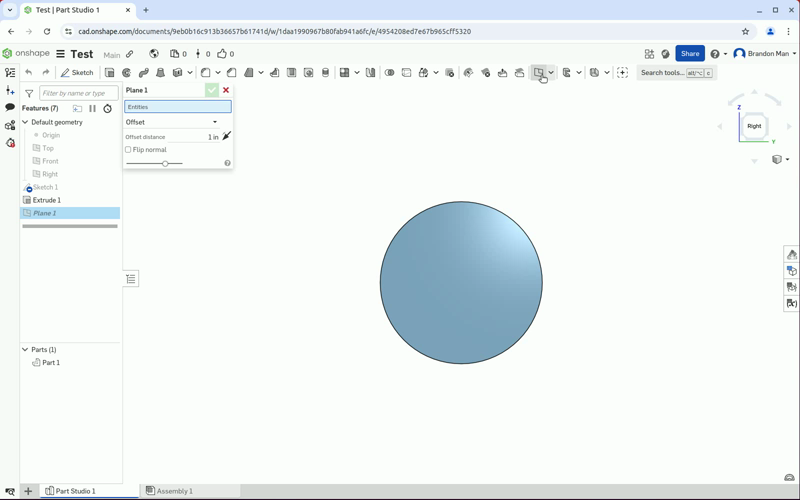
mouse_move(73, 176)
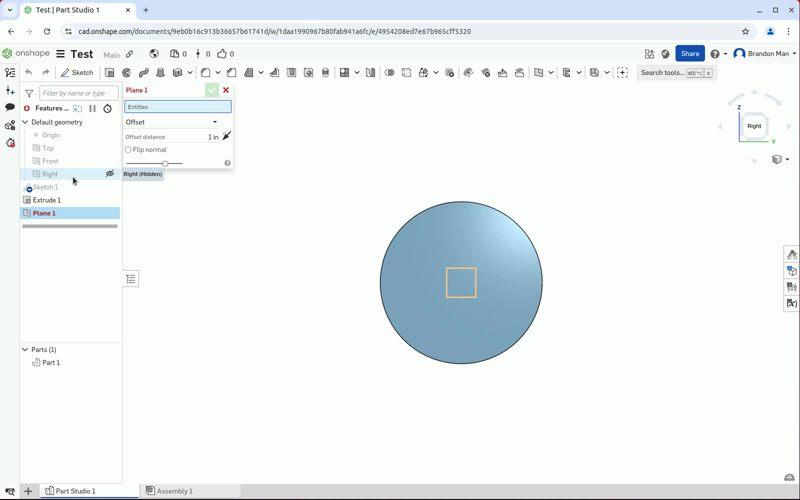
click(73, 176)
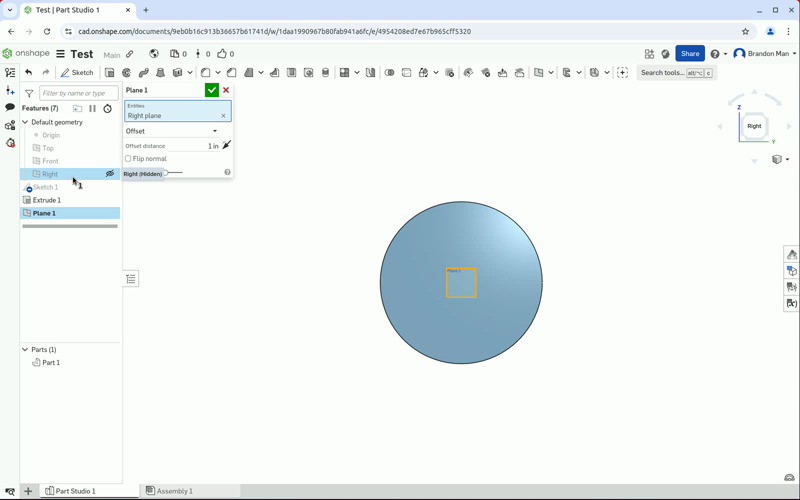
key(tab, 2)
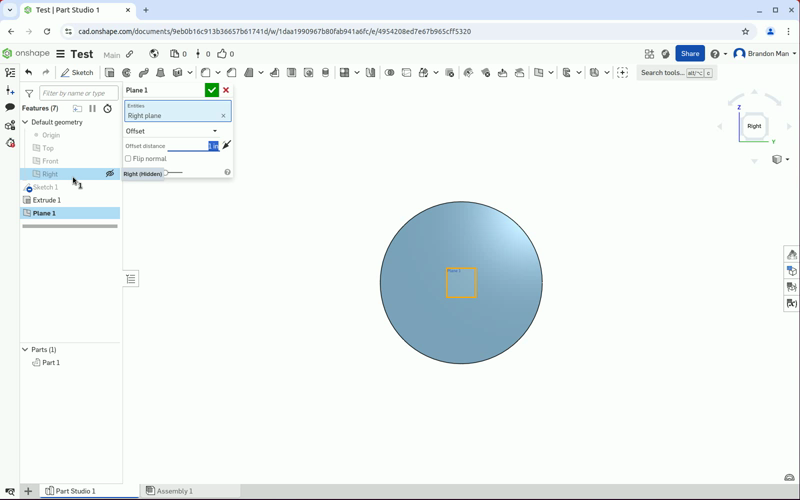
text(0.709)
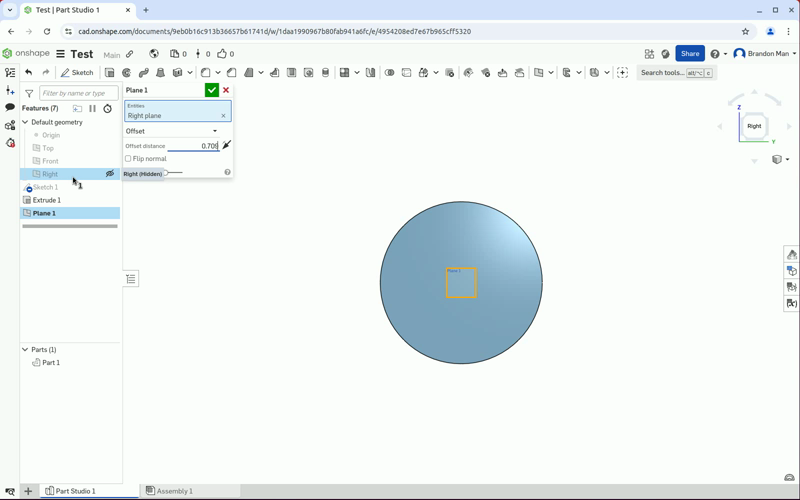
key(enter, 2)
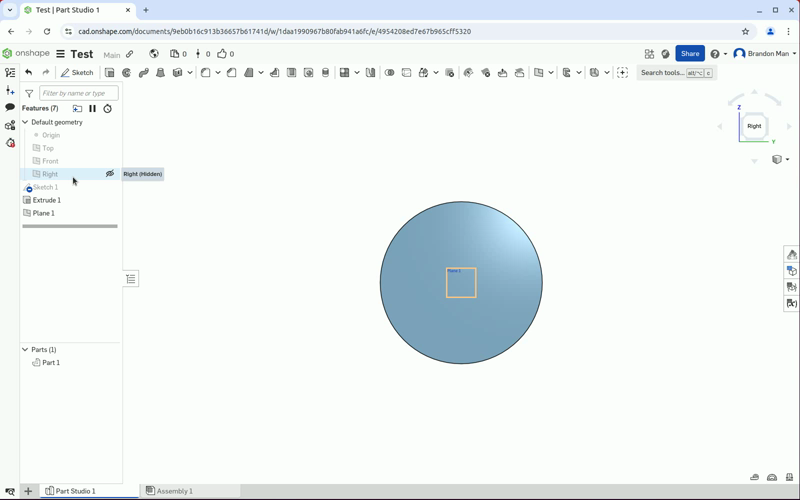
key(shift+s)
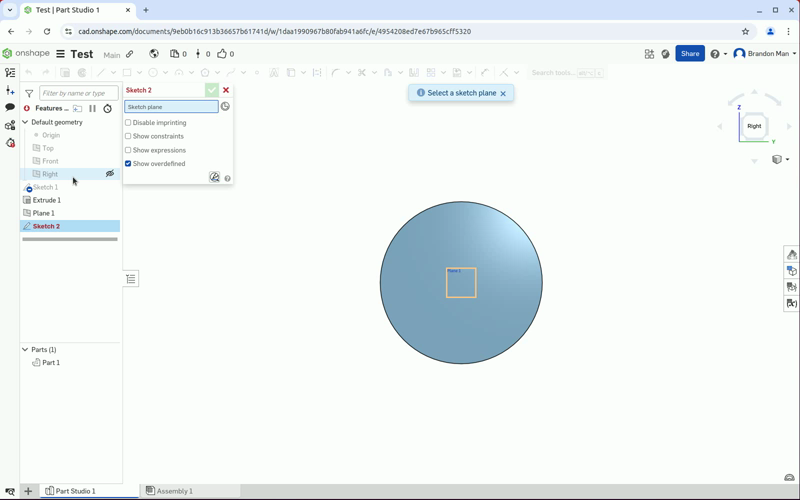
mouse_move(73, 215)
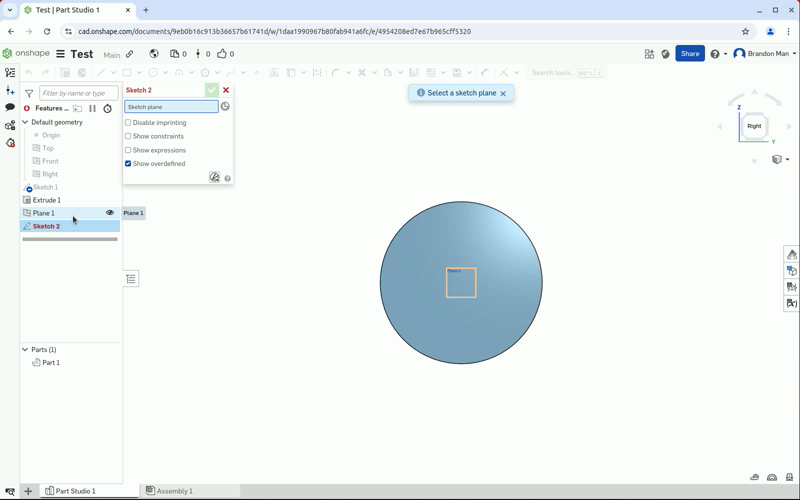
click(73, 215)
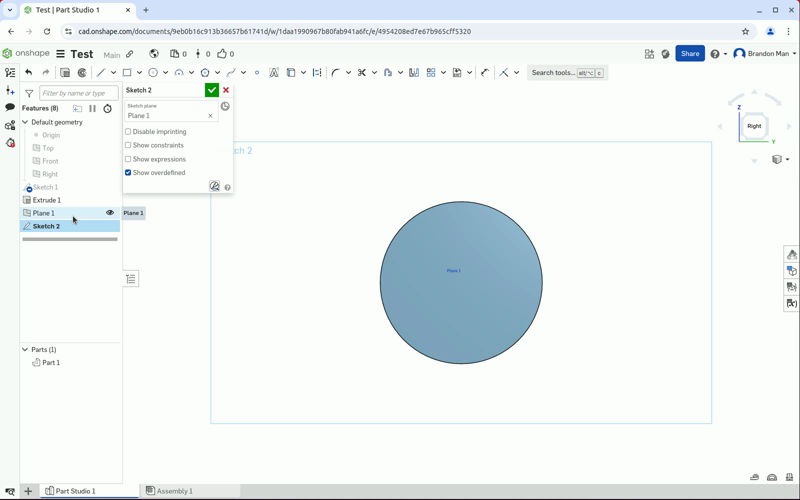
mouse_move(73, 352)
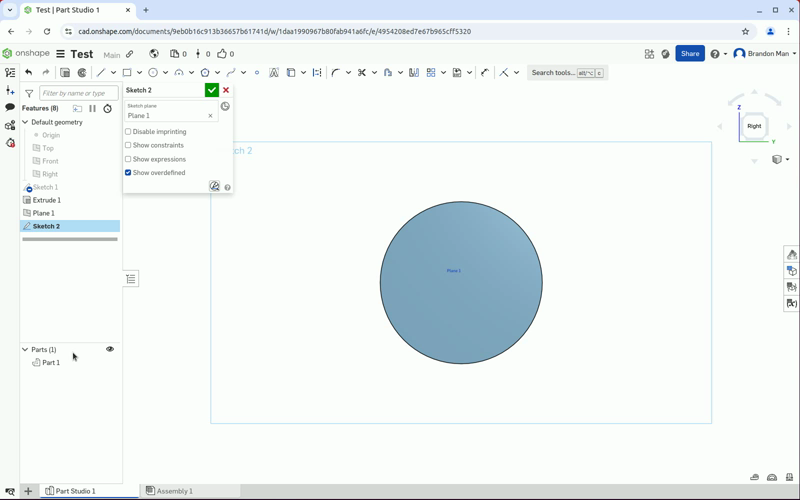
key(y)
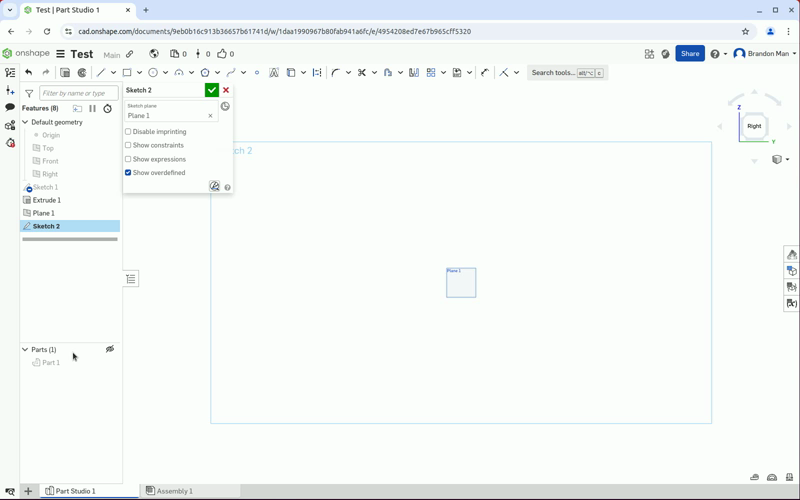
key(c)
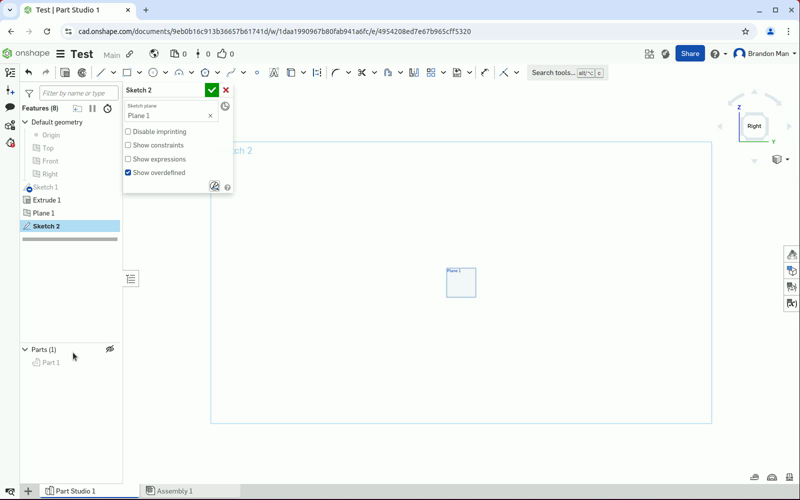
key_down(shift)
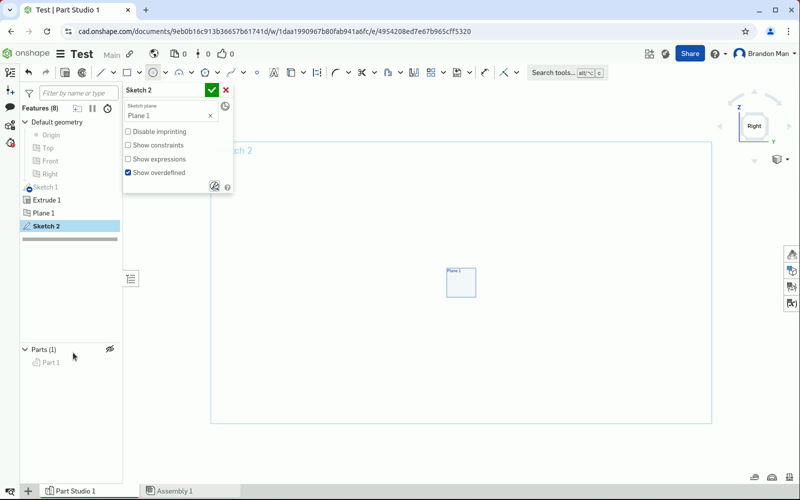
mouse_move(461, 282)
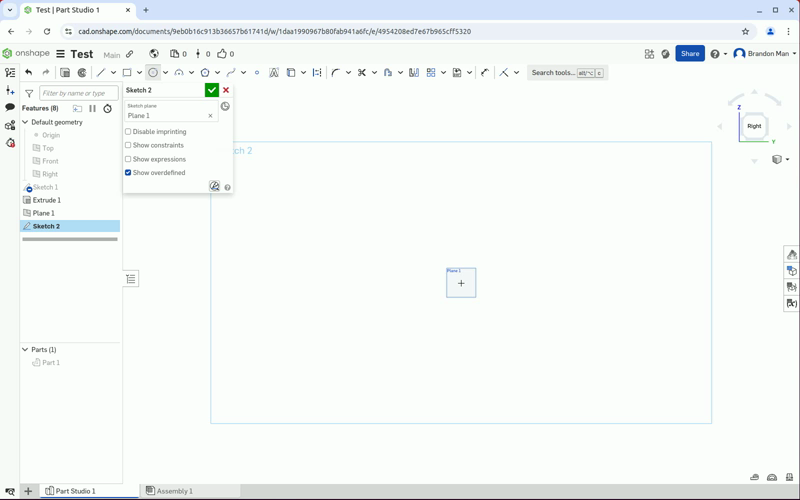
click(461, 282)
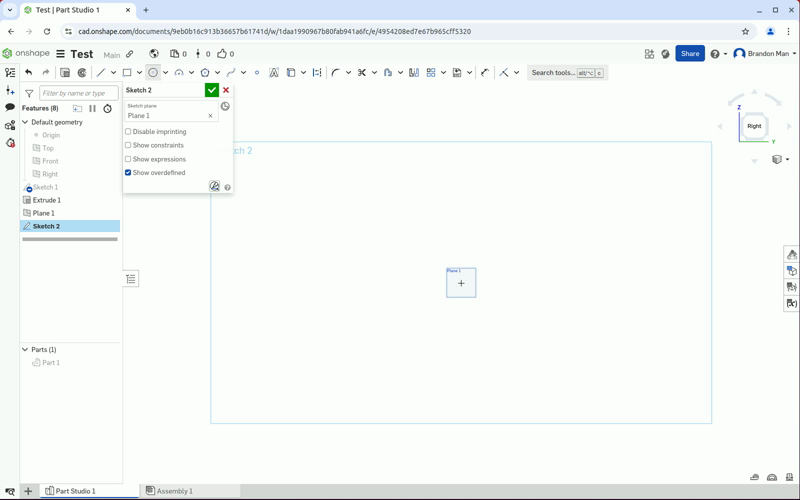
key_up(shift)
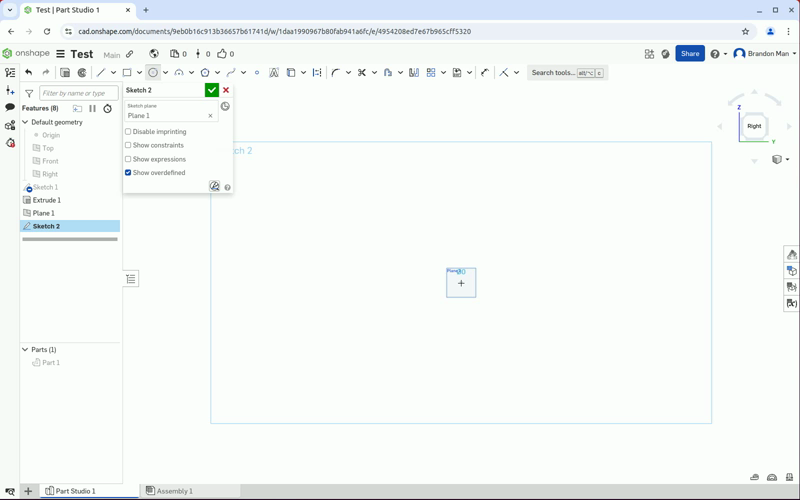
mouse_move(511, 282)
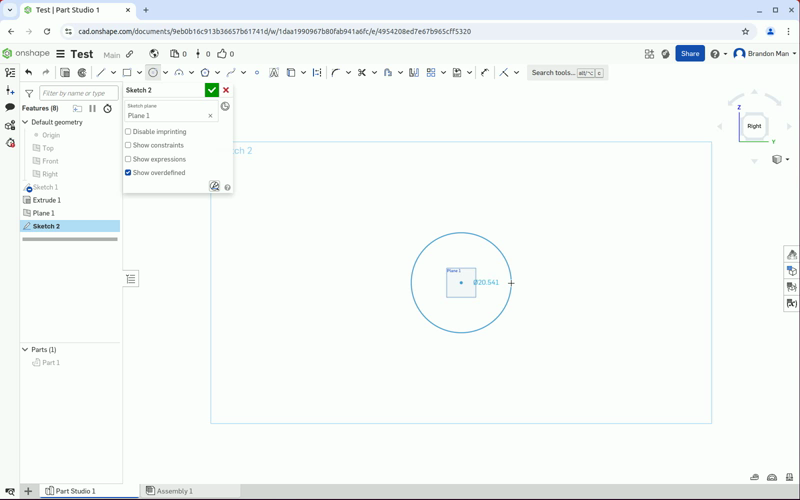
click(511, 282)
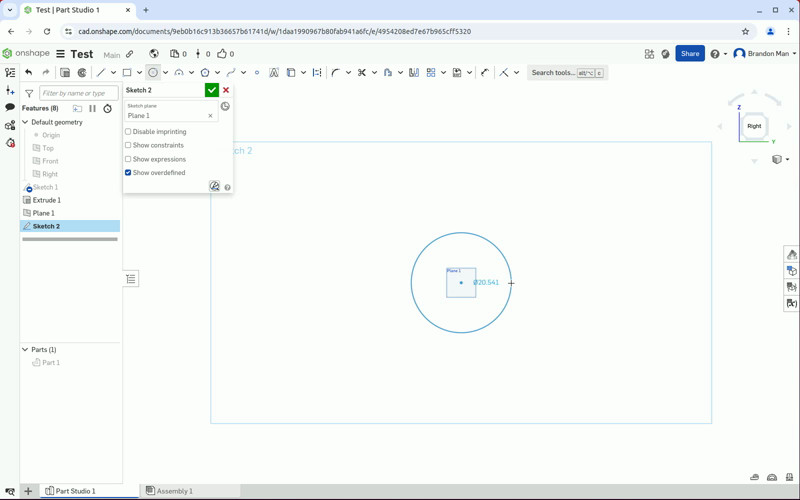
key(esc)
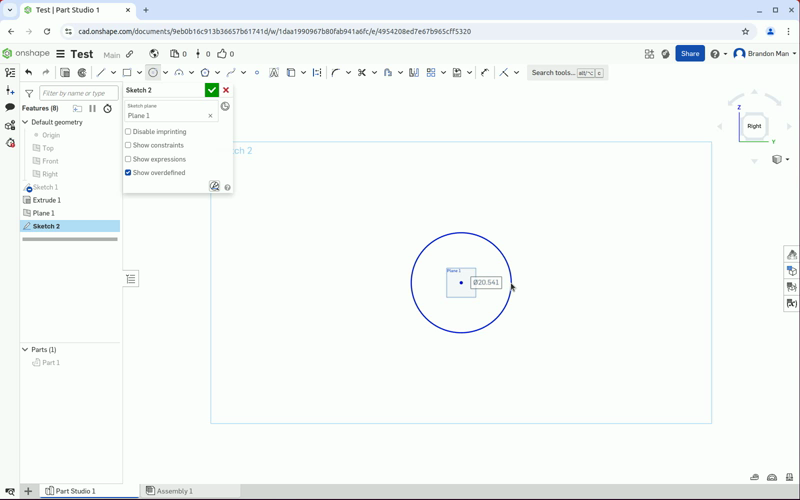
mouse_move(441, 268)
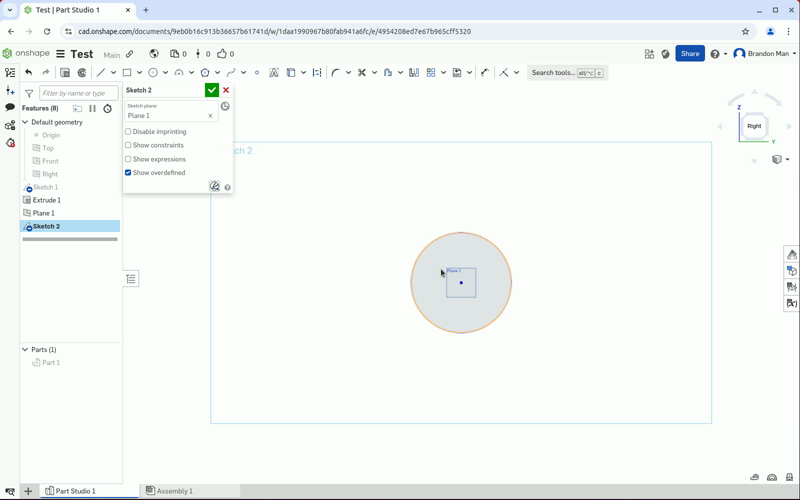
click(441, 268)
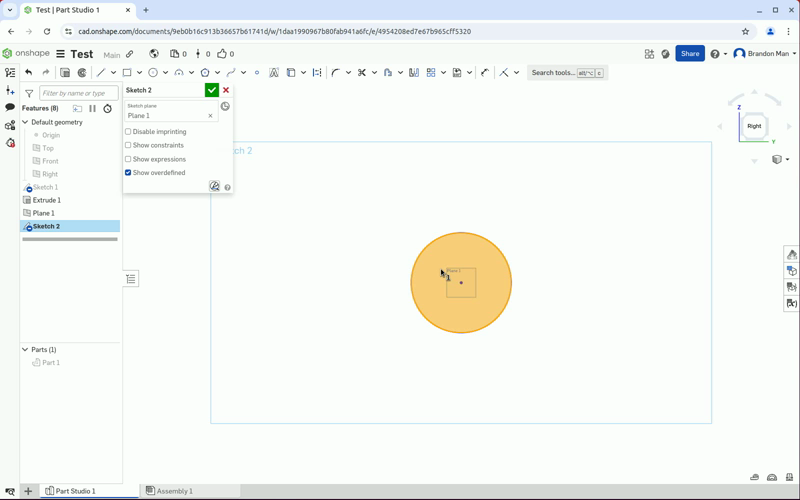
mouse_move(73, 352)
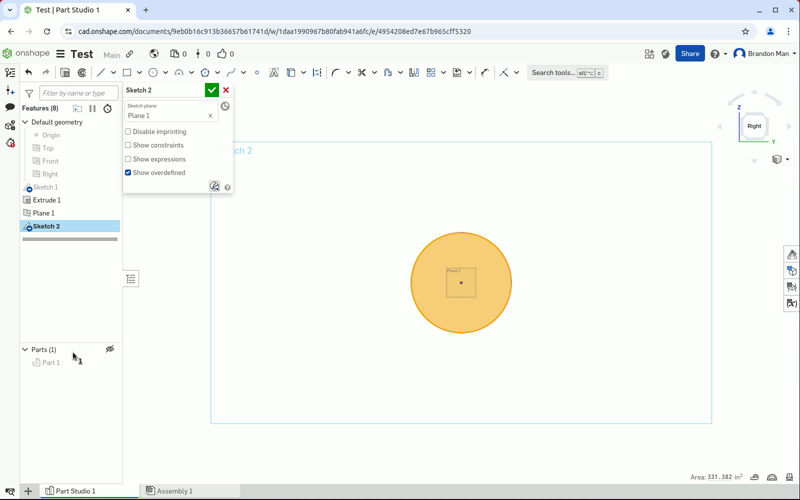
key(shift+y)
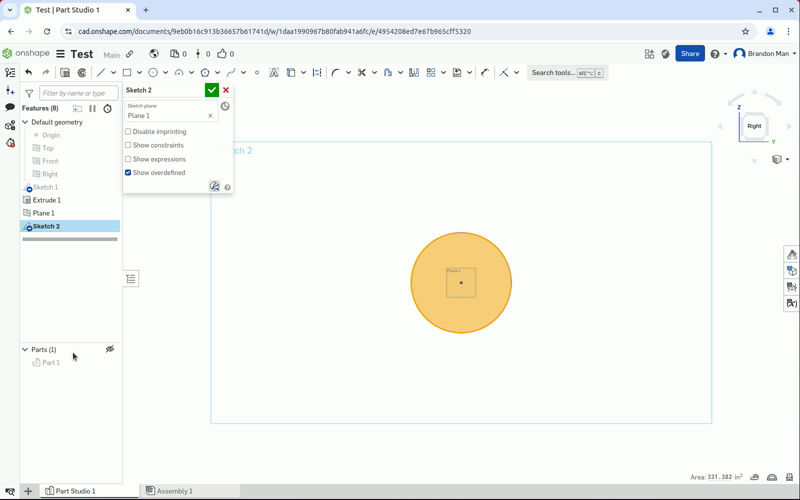
key(shift+e)
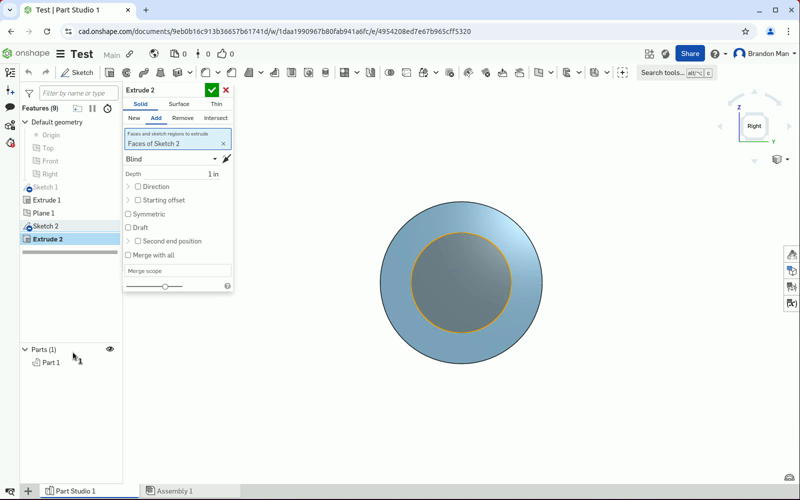
mouse_move(143, 106)
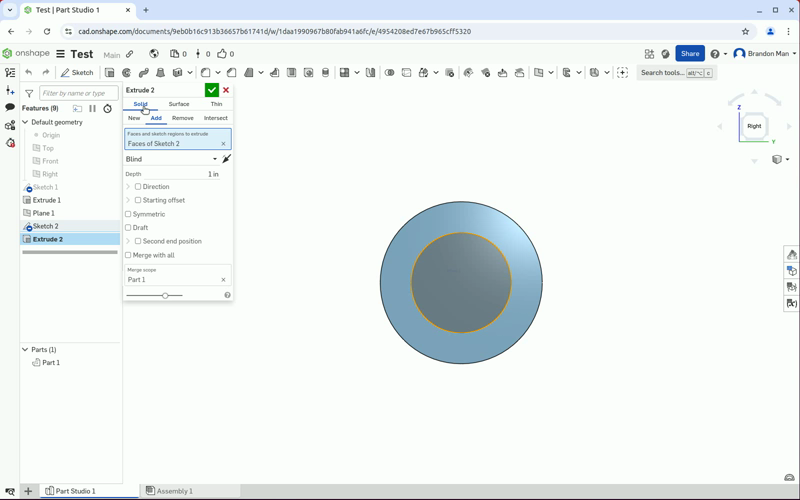
click(143, 106)
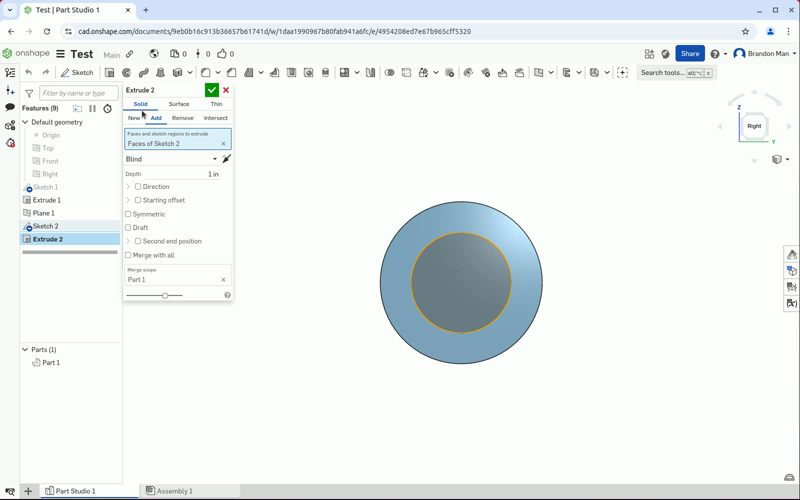
mouse_move(137, 120)
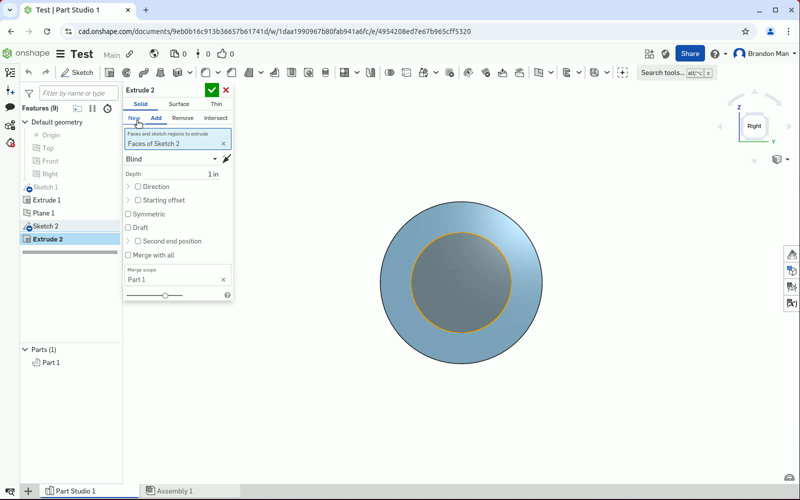
click(137, 120)
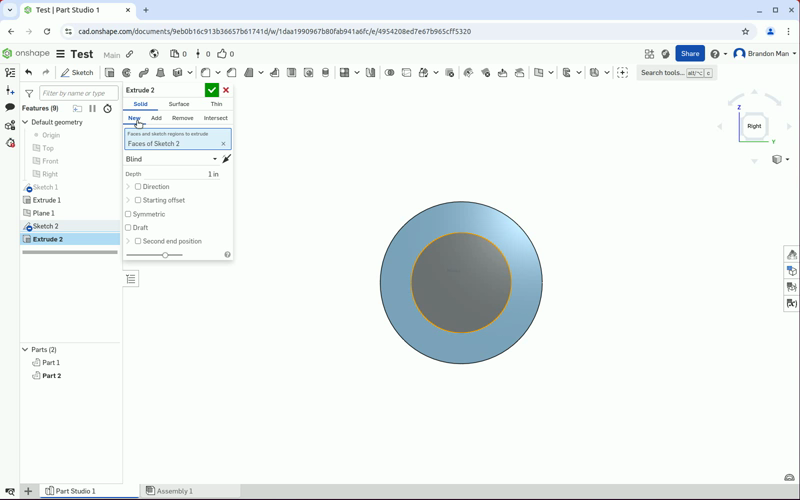
key(tab, 4)
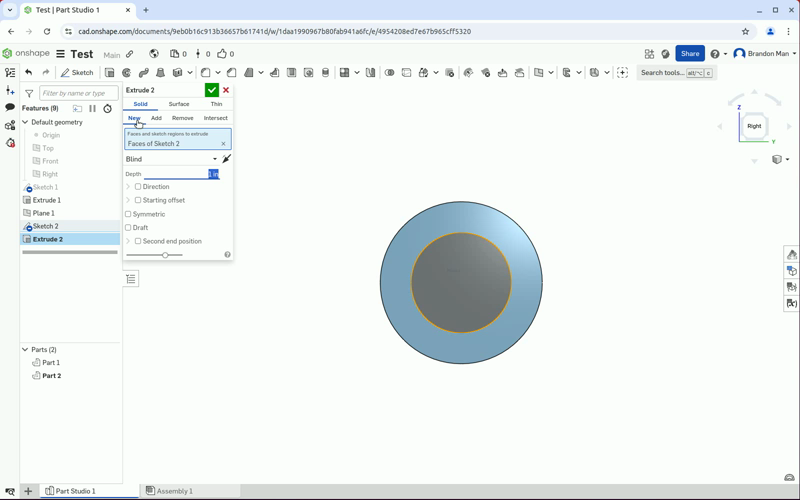
text(8.425)
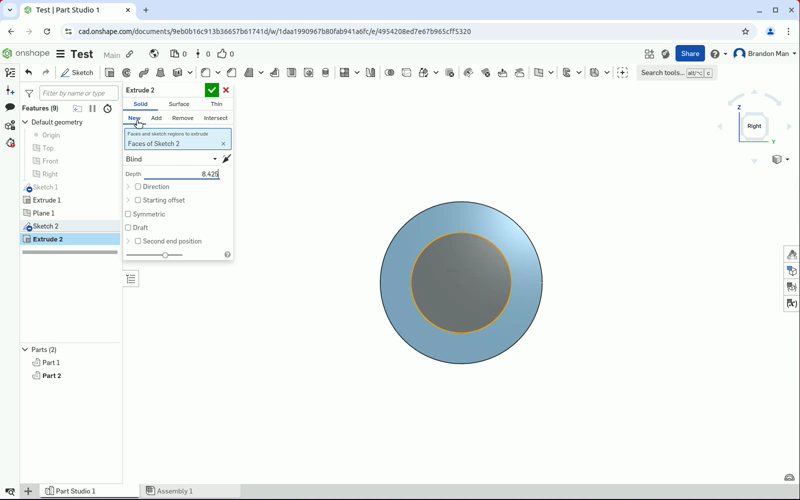
key(enter)
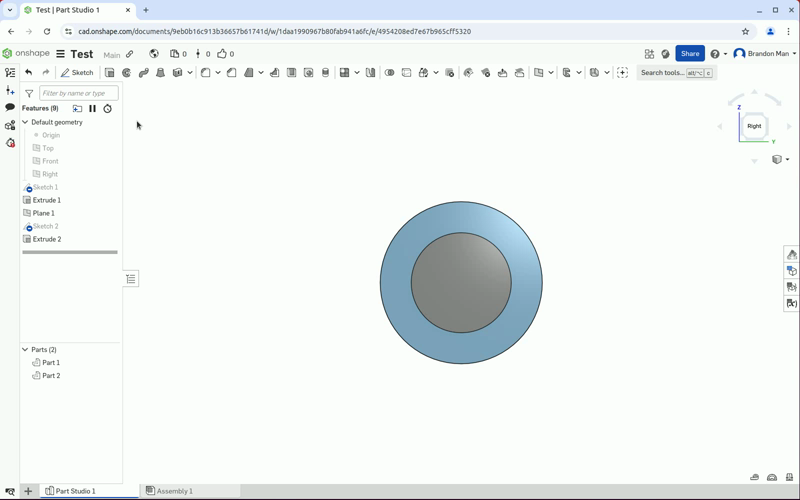
key(shift+h)
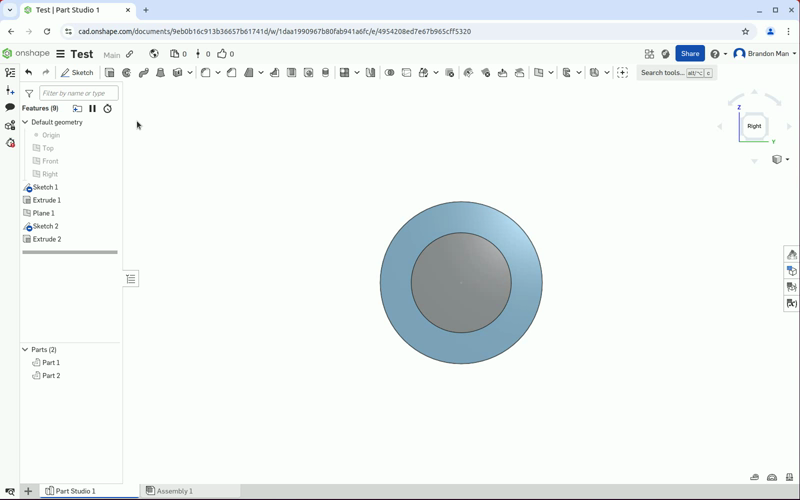
key(shift+h)
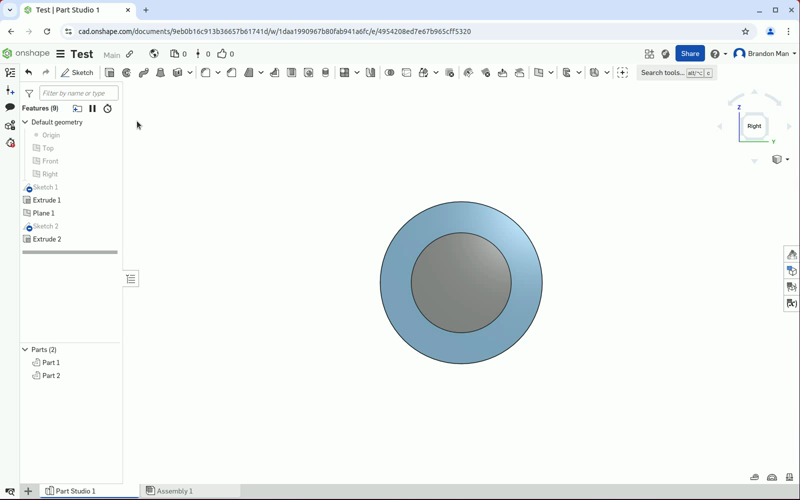
mouse_move(73, 189)
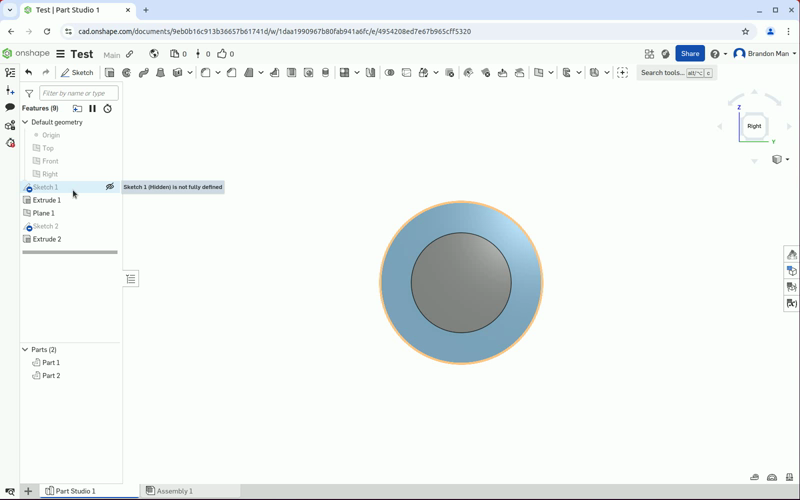
click(73, 189)
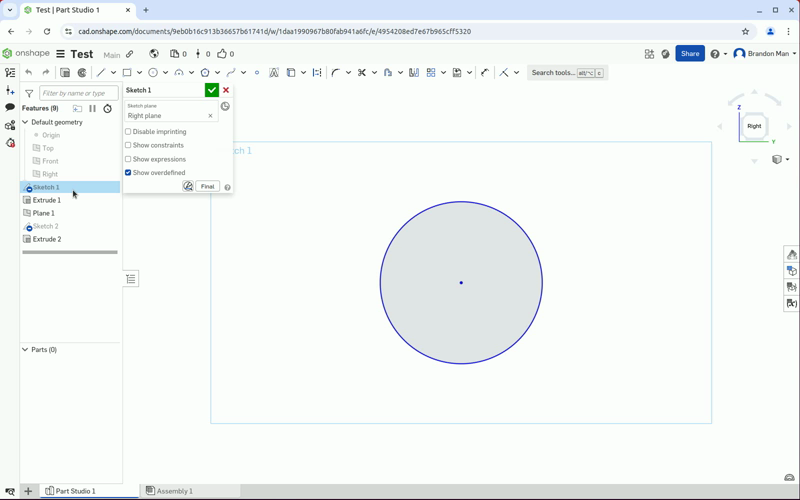
mouse_move(229, 92)
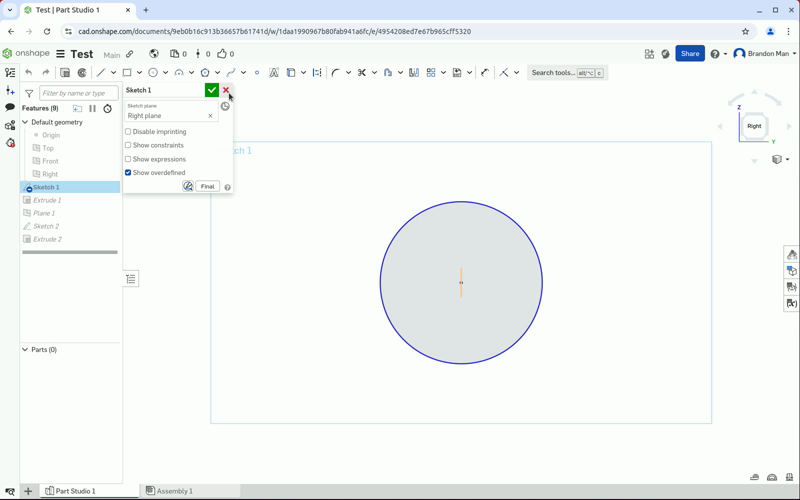
click(229, 92)
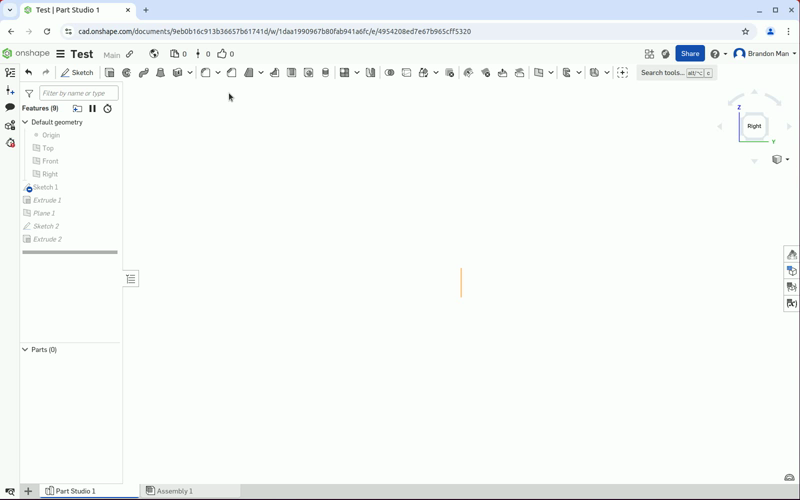
mouse_move(541, 75)
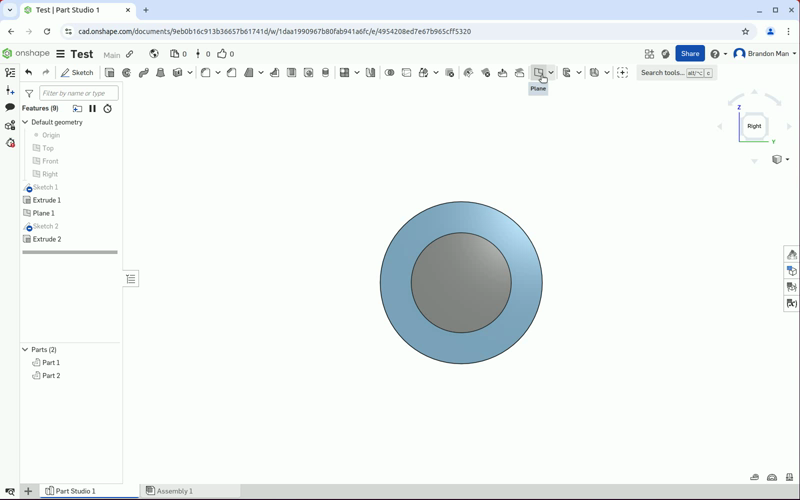
click(541, 75)
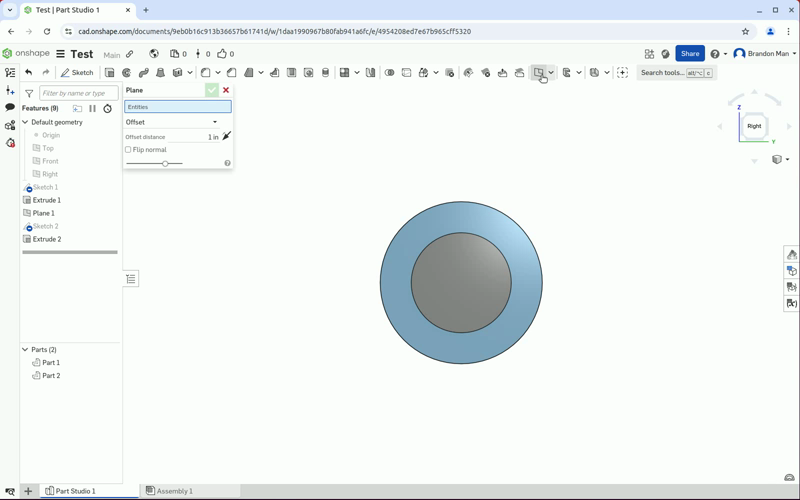
mouse_move(73, 176)
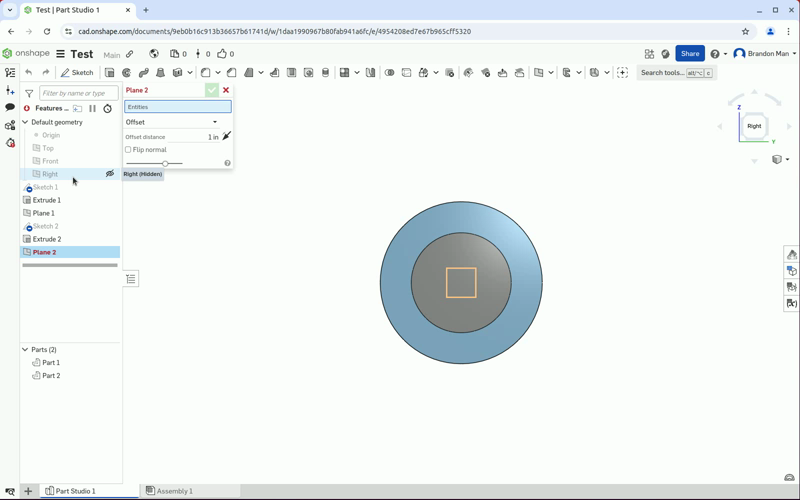
click(73, 176)
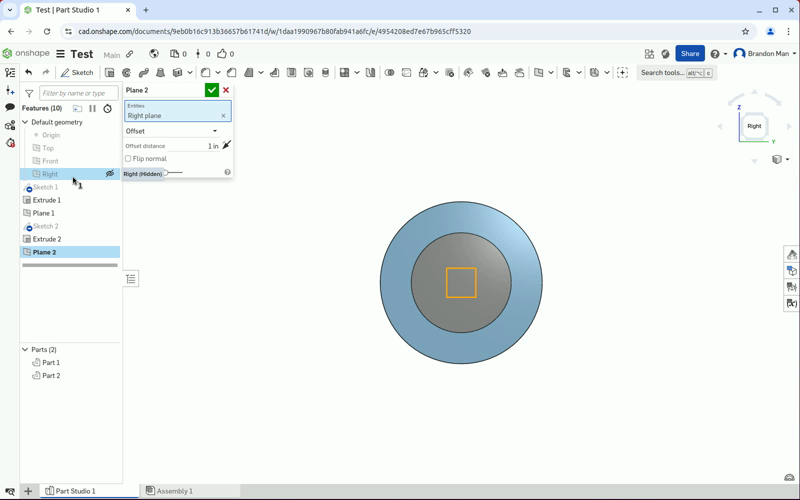
key(tab, 2)
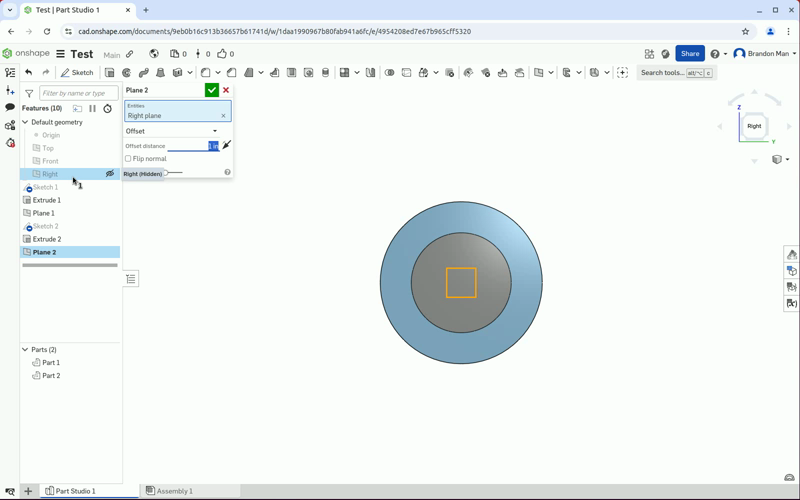
text(9.151)
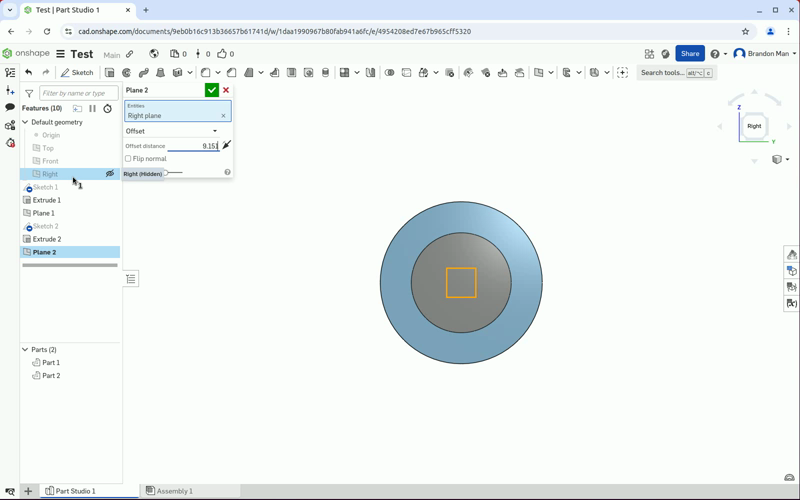
key(enter, 2)
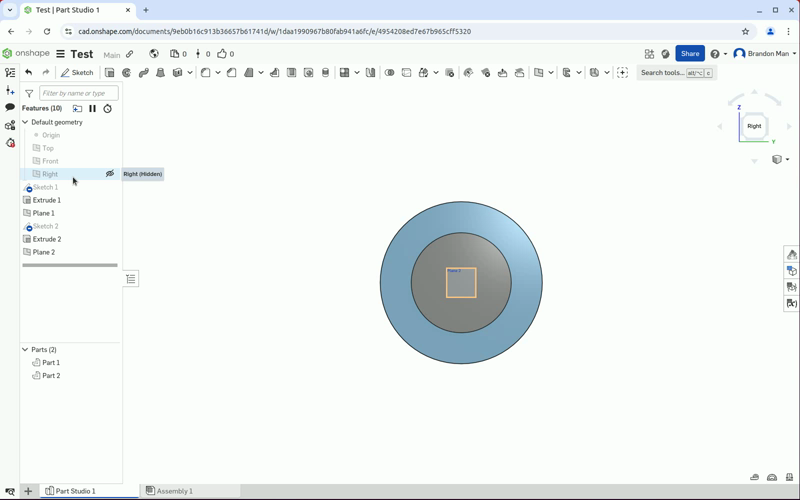
key(shift+s)
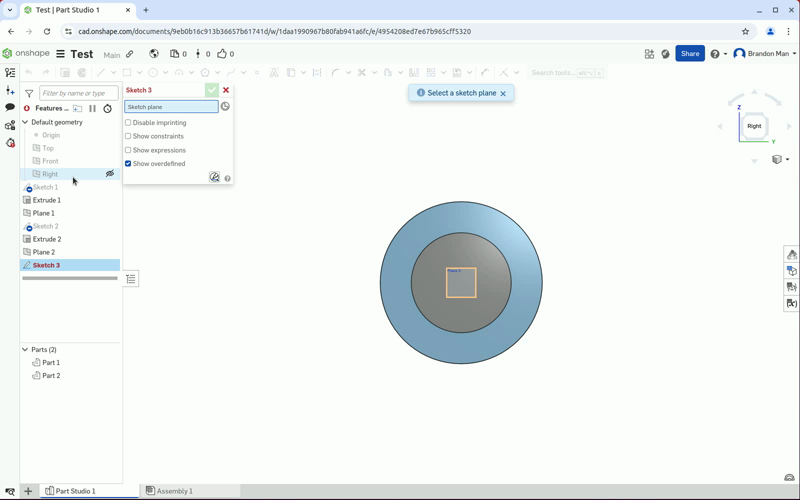
mouse_move(73, 254)
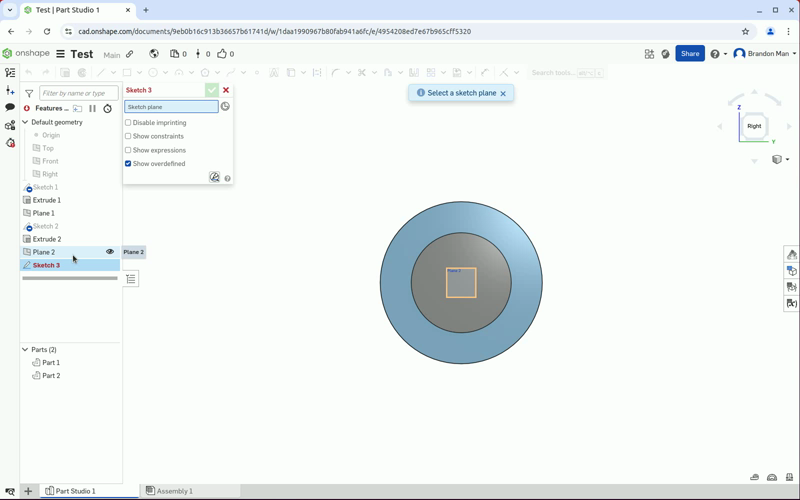
click(73, 254)
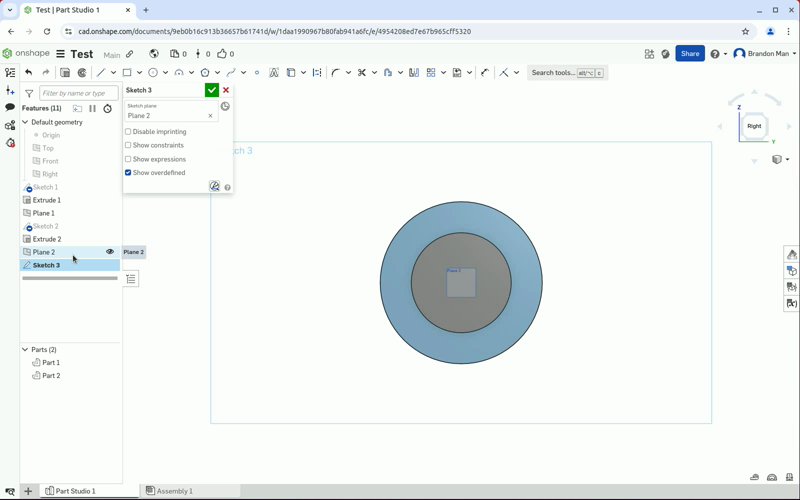
mouse_move(73, 352)
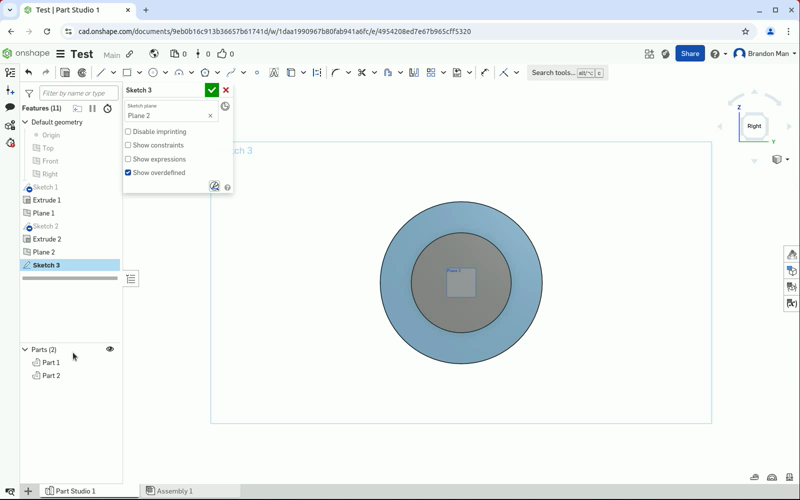
key(y)
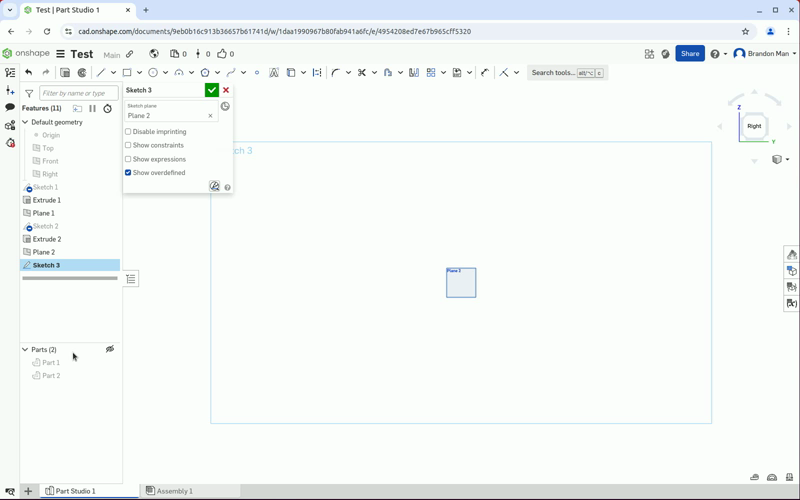
key(c)
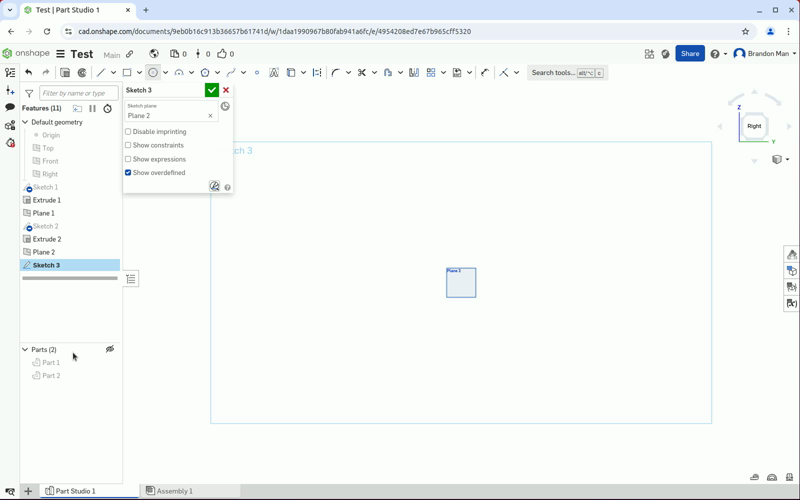
key_down(shift)
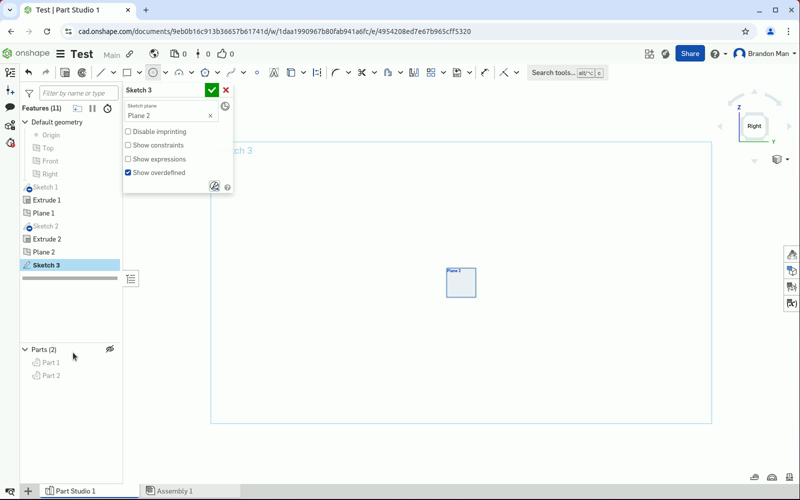
mouse_move(460, 282)
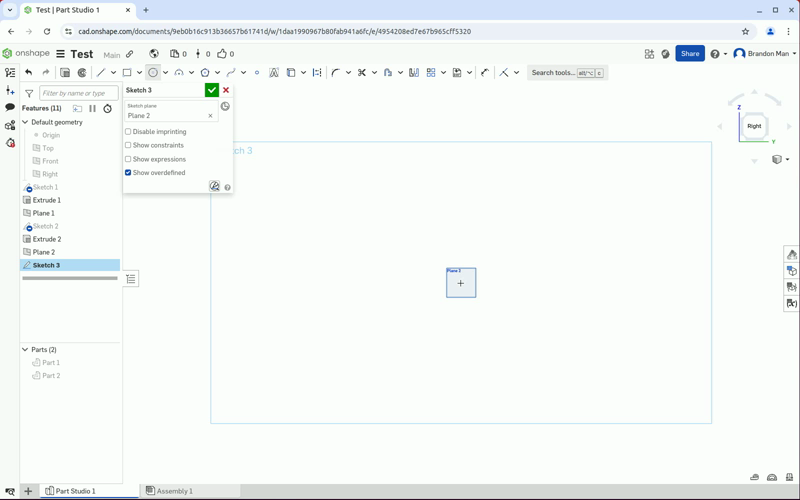
click(460, 282)
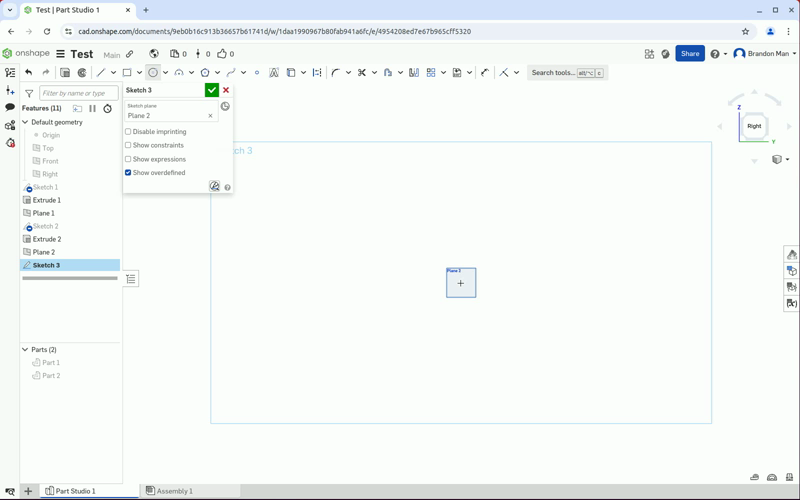
key_up(shift)
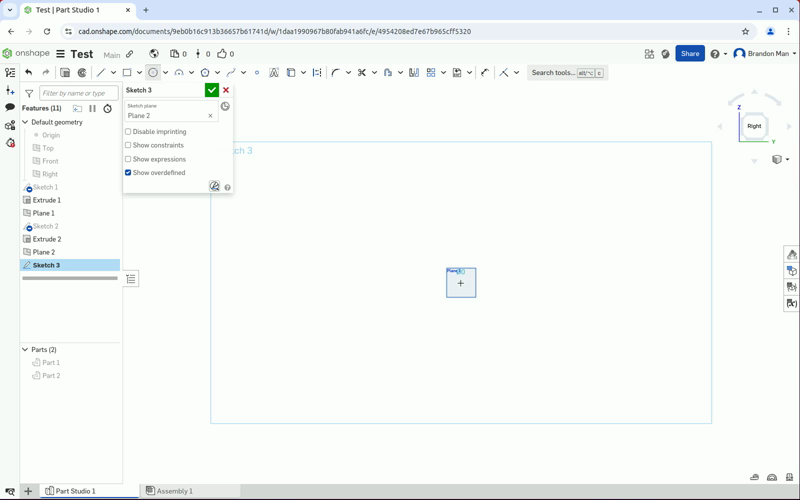
mouse_move(470, 282)
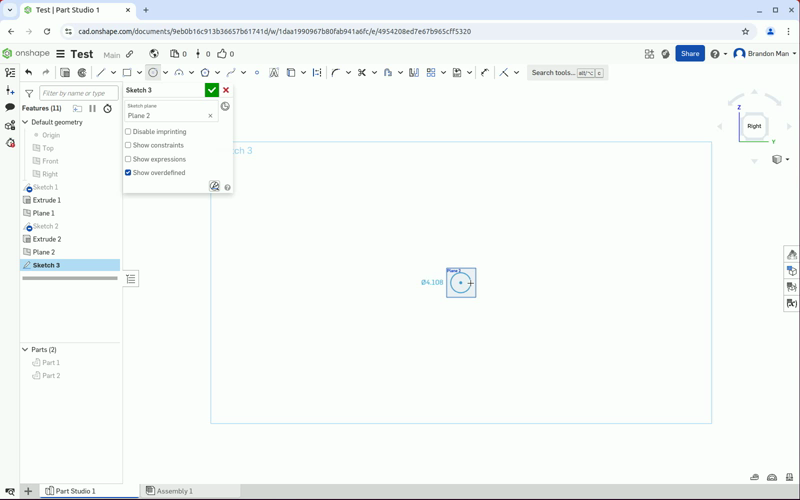
click(470, 282)
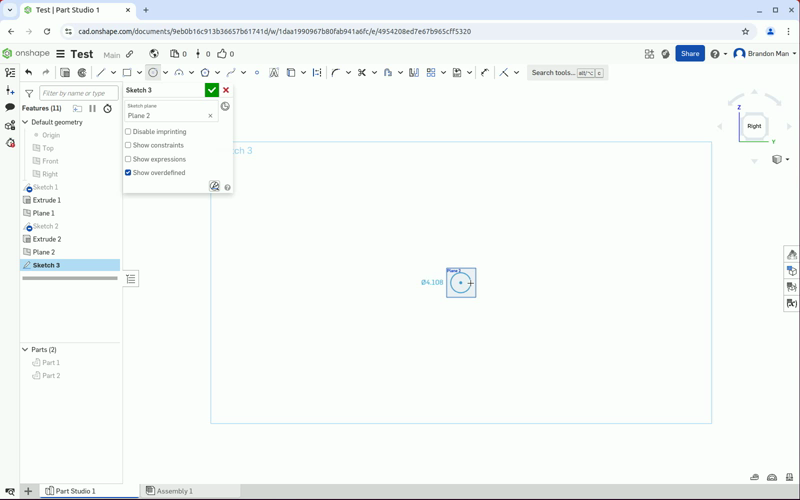
key(esc)
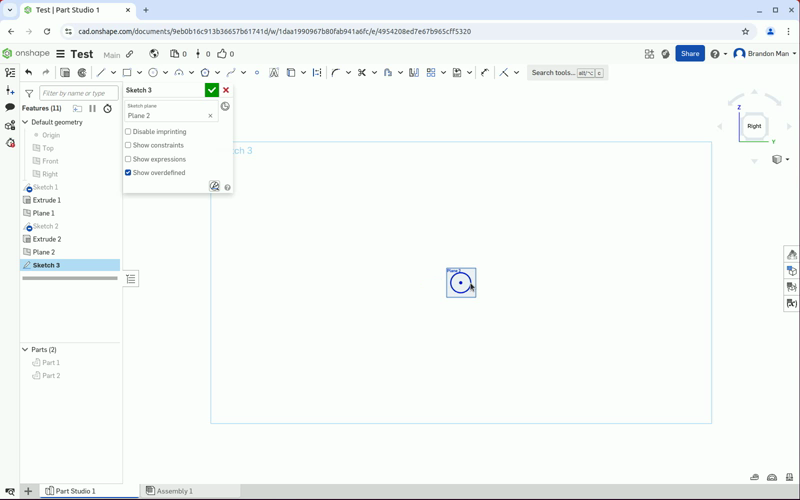
mouse_move(453, 285)
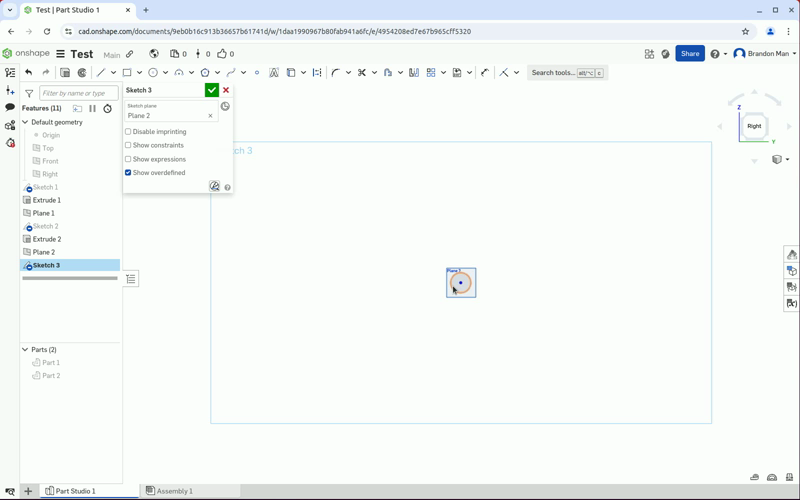
scroll(6)
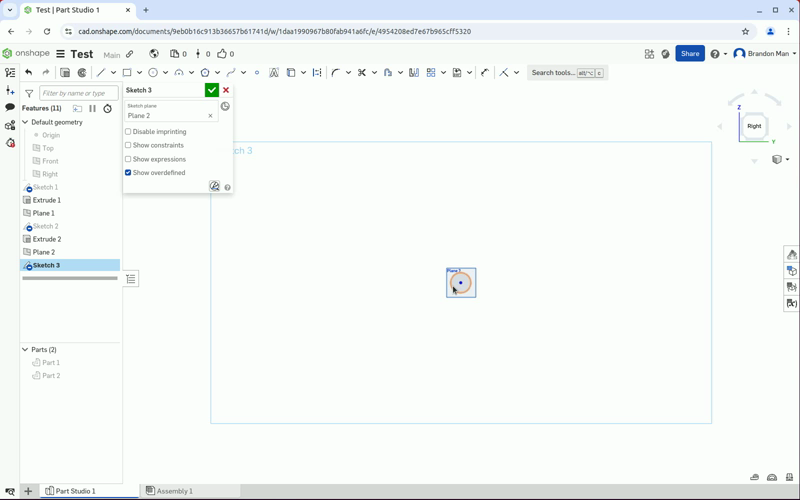
scroll(6)
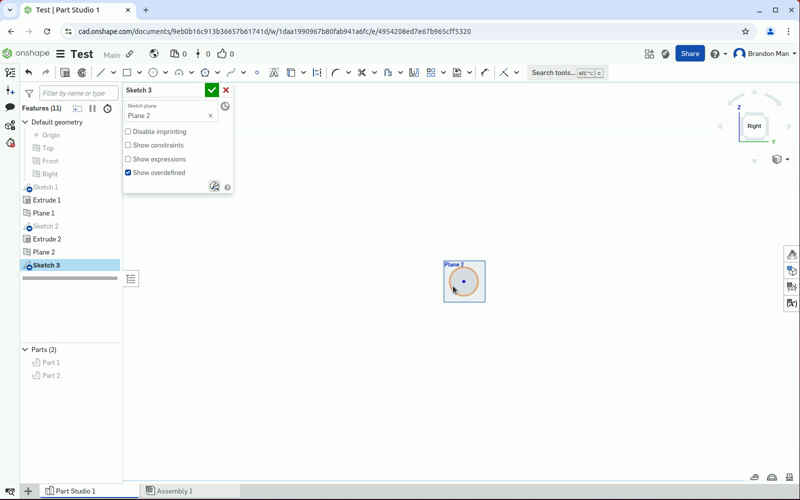
scroll(6)
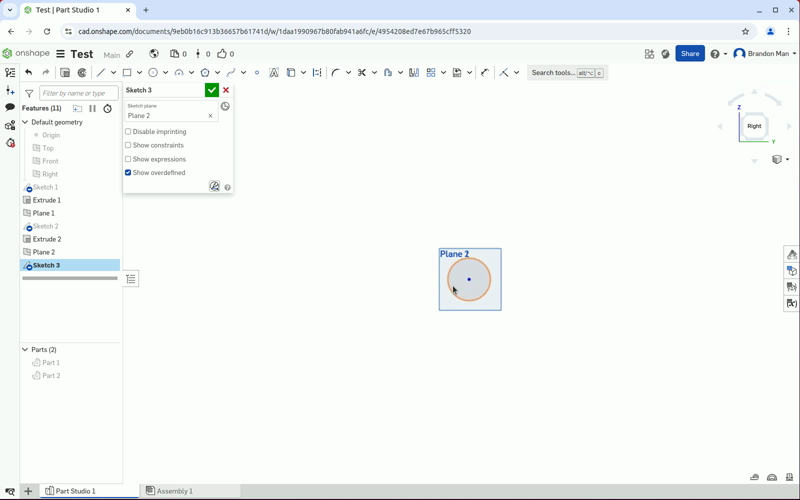
scroll(6)
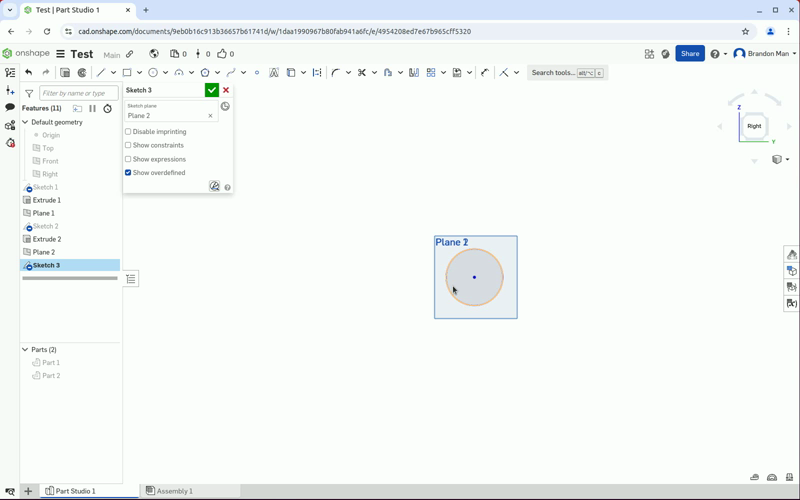
scroll(6)
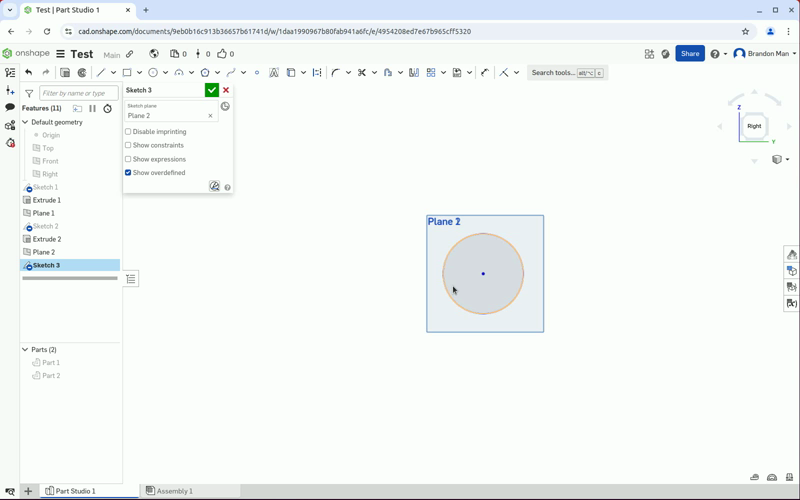
scroll(6)
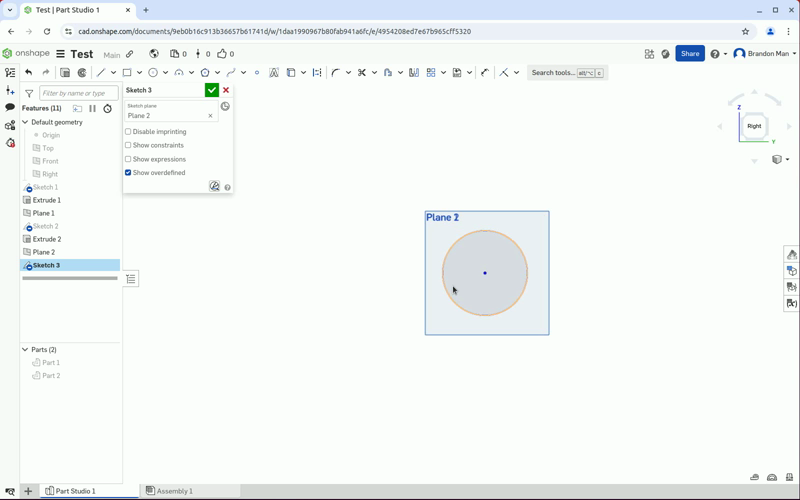
scroll(6)
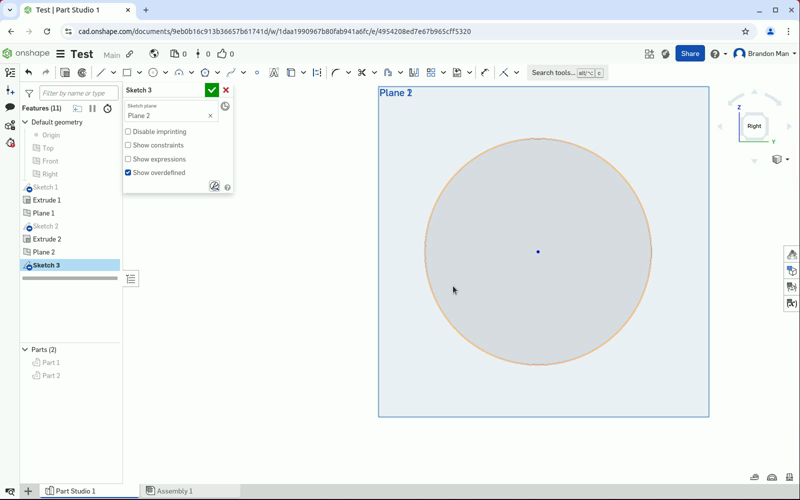
click(453, 285)
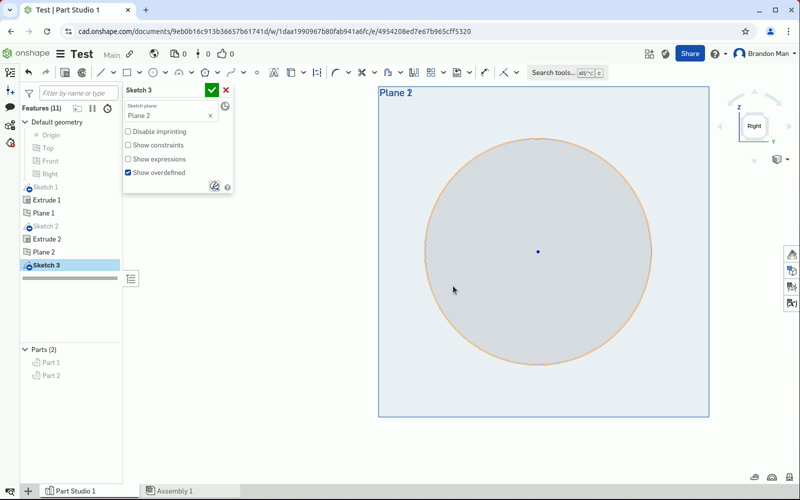
scroll(-6)
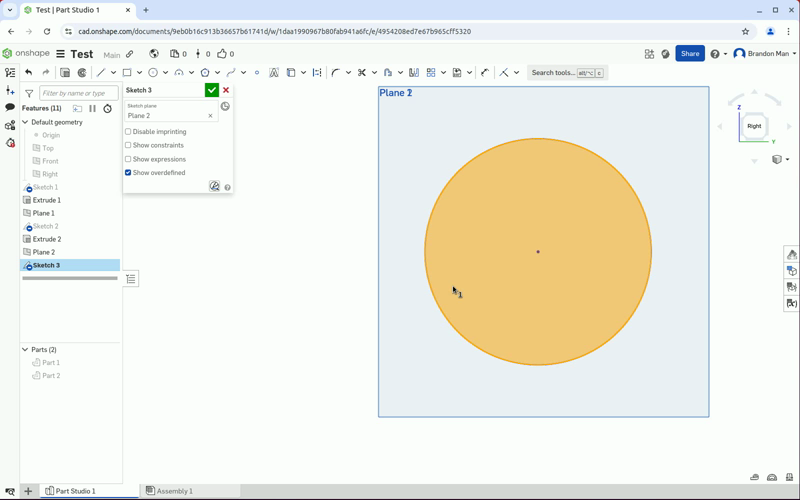
scroll(-6)
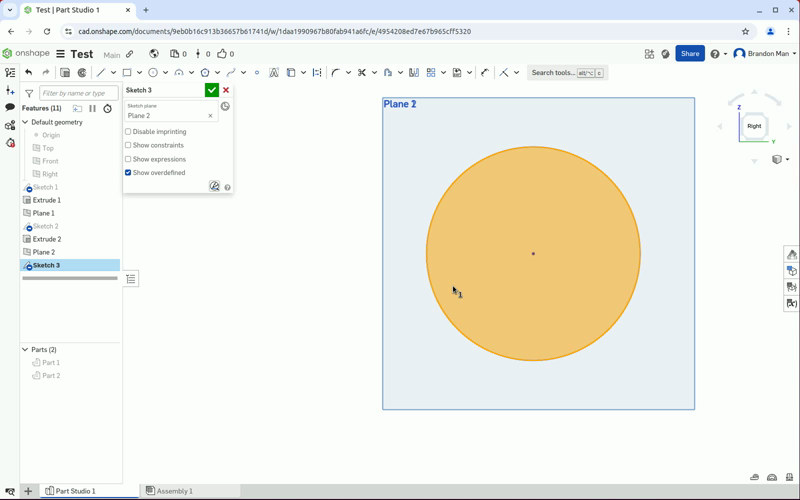
scroll(-6)
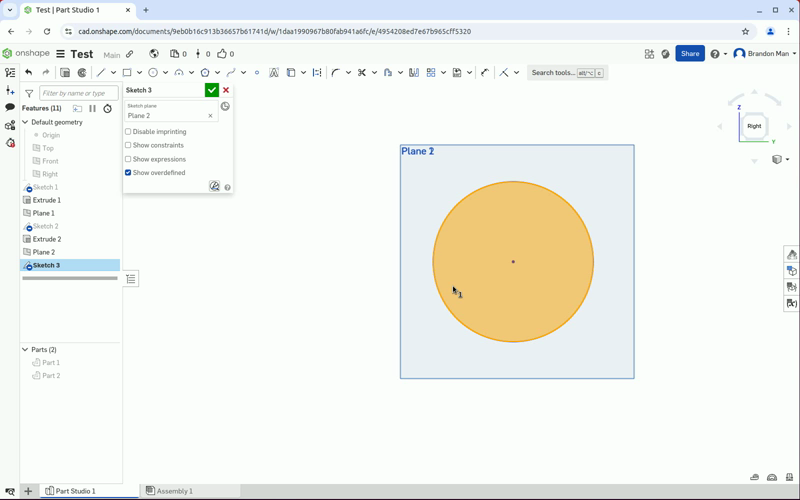
scroll(-6)
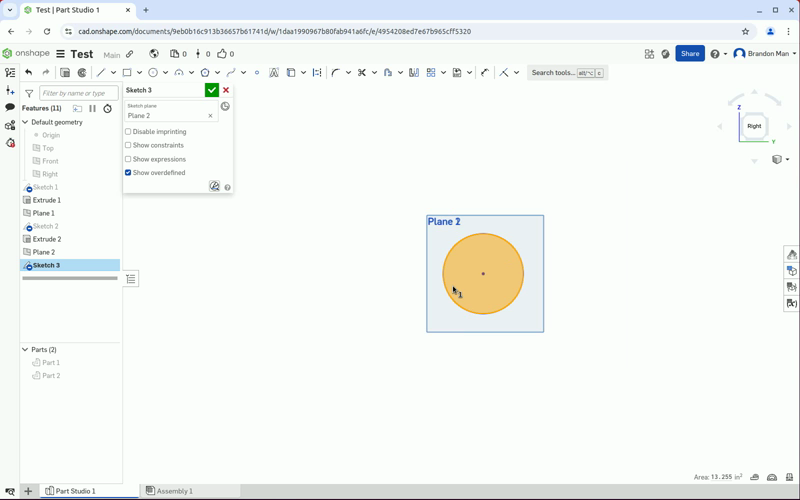
scroll(-6)
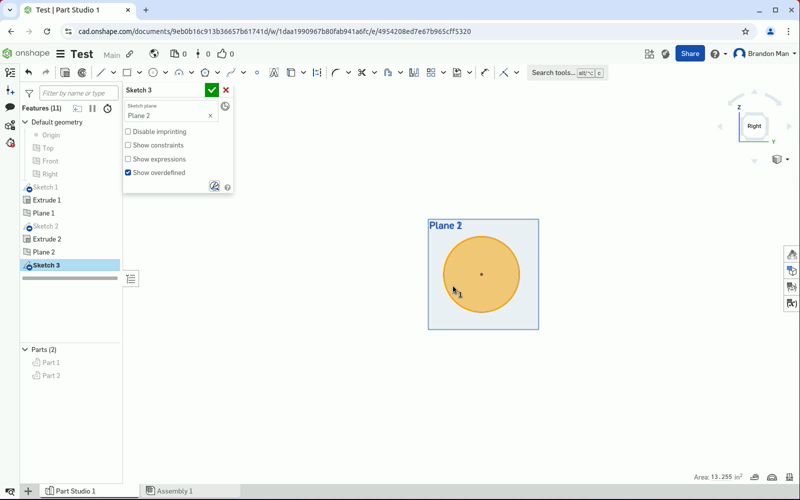
scroll(-6)
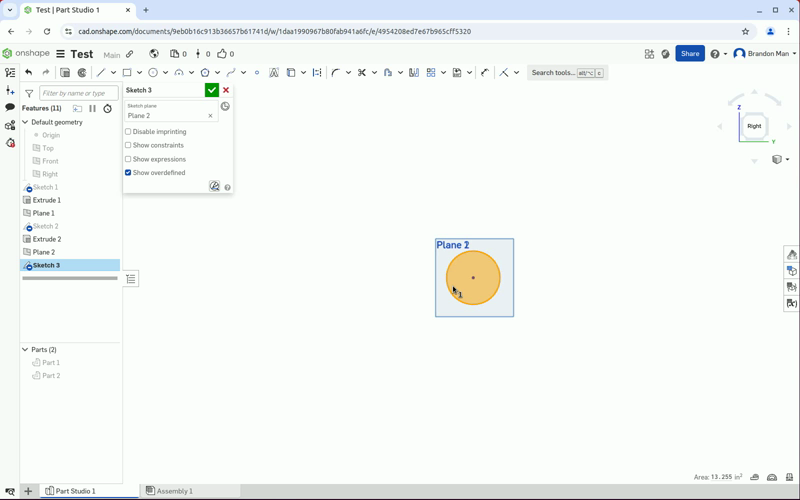
scroll(-6)
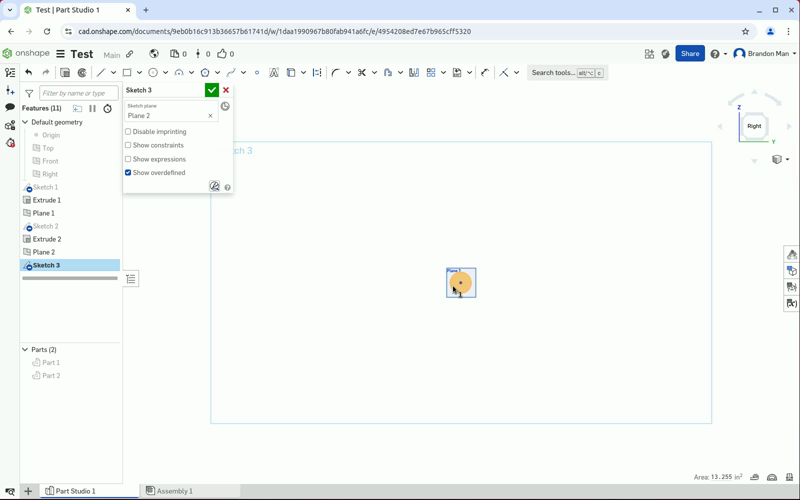
mouse_move(73, 352)
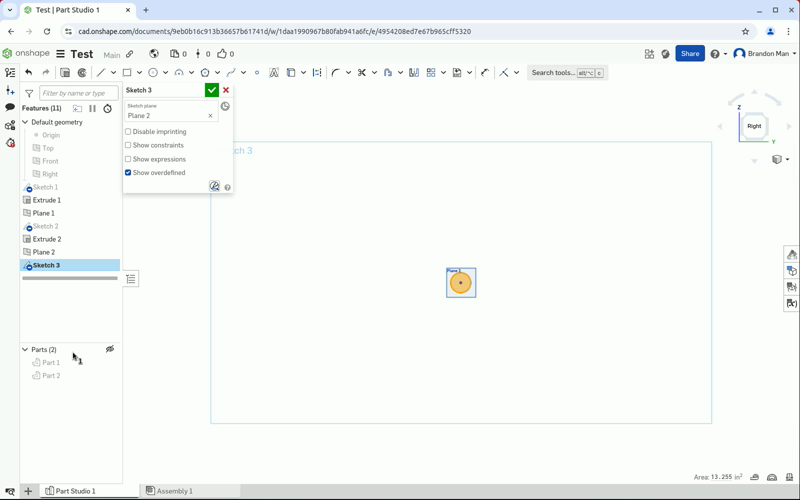
key(shift+y)
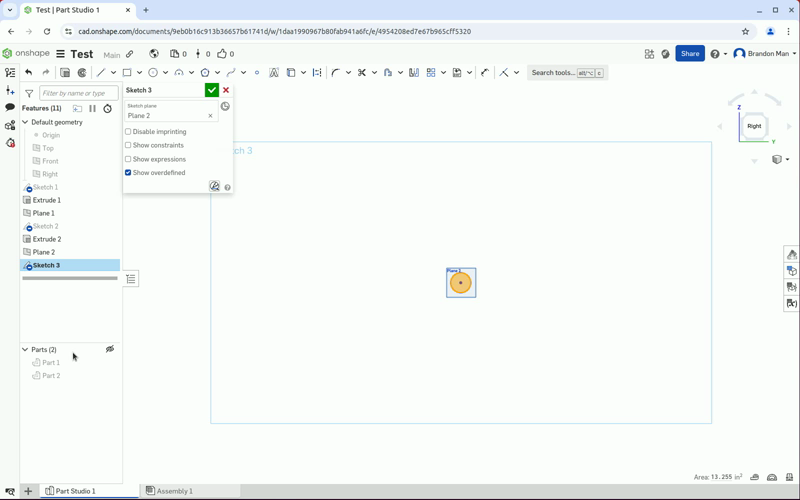
key(shift+e)
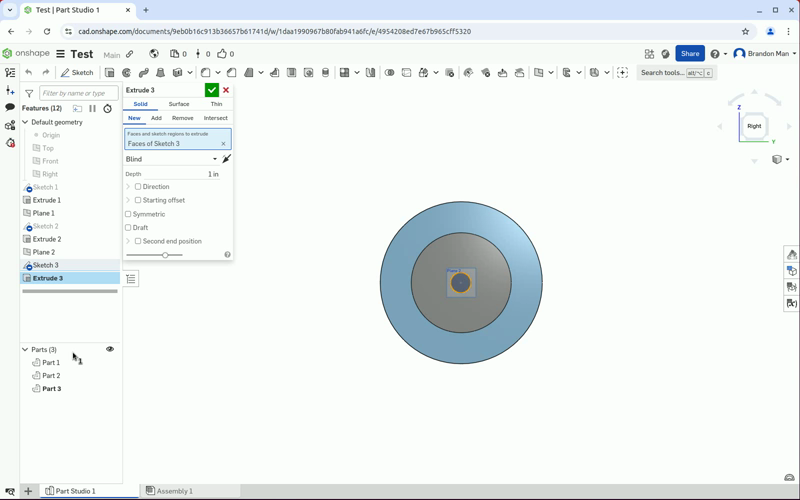
mouse_move(143, 106)
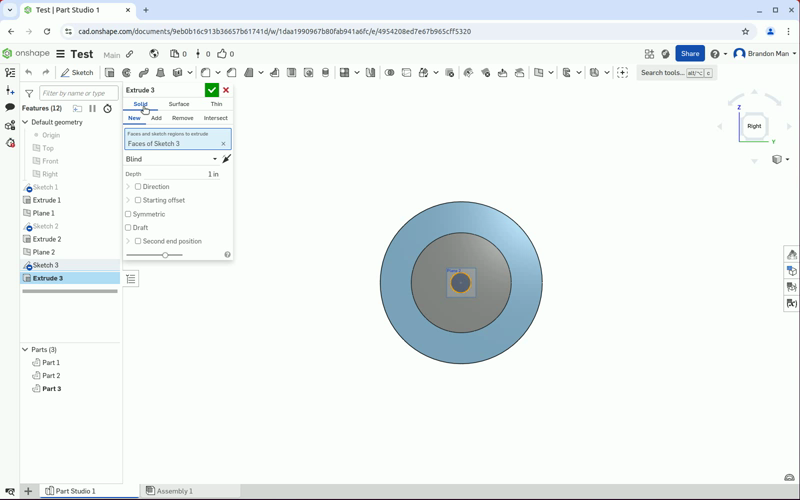
click(143, 106)
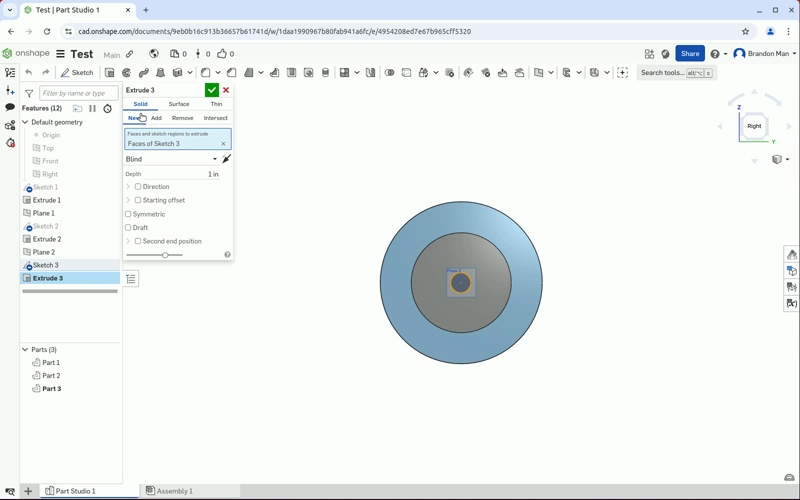
mouse_move(137, 120)
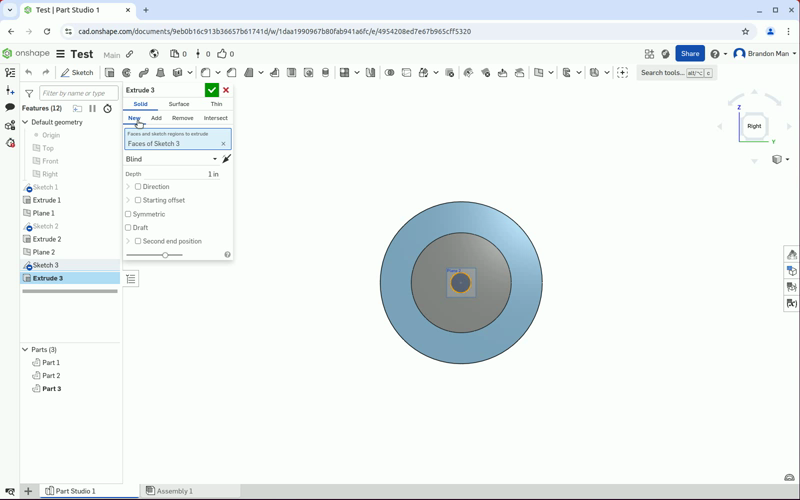
click(137, 120)
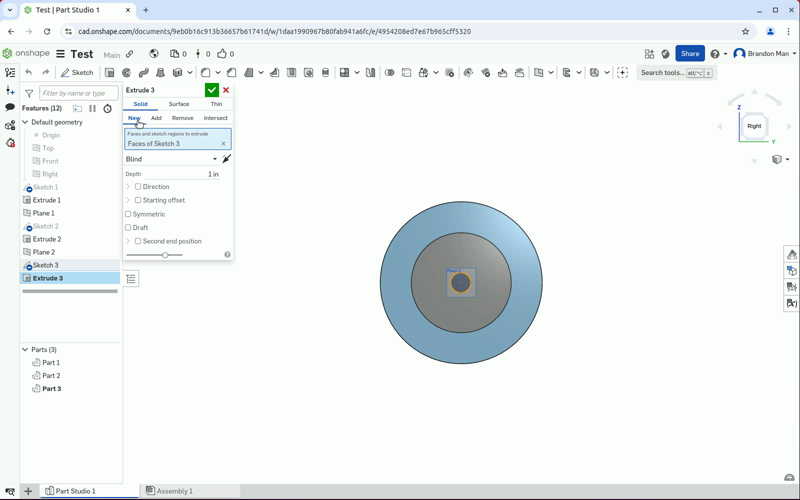
key(tab, 4)
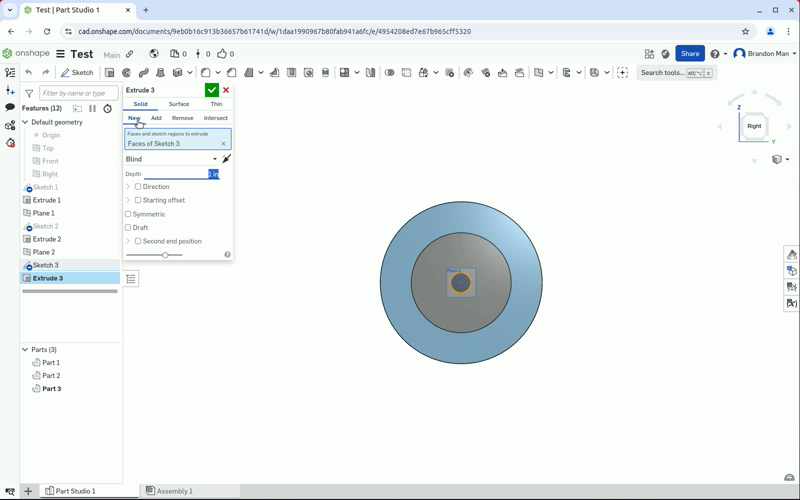
text(13.961)
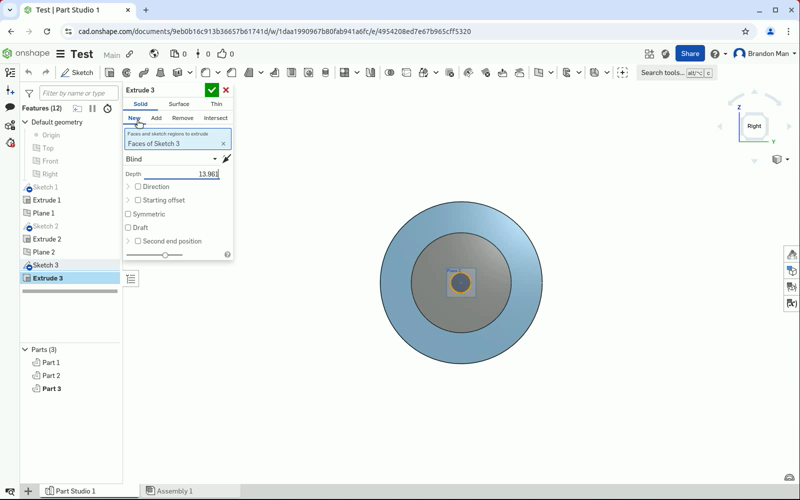
key(enter)
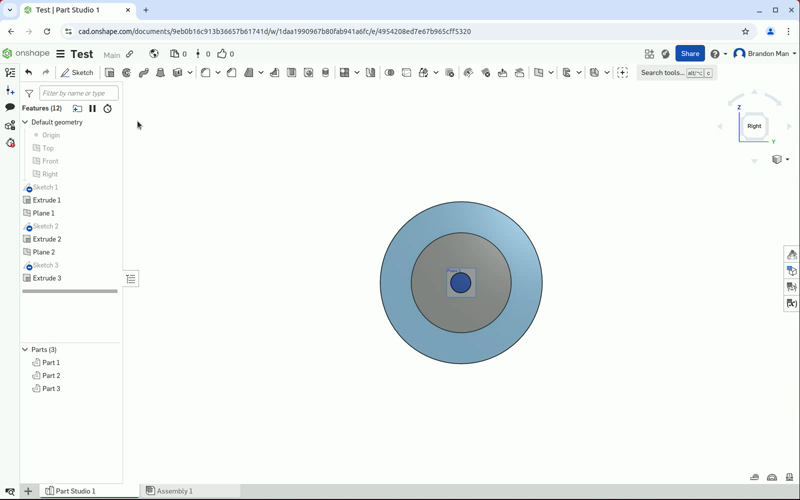
key(shift+h)
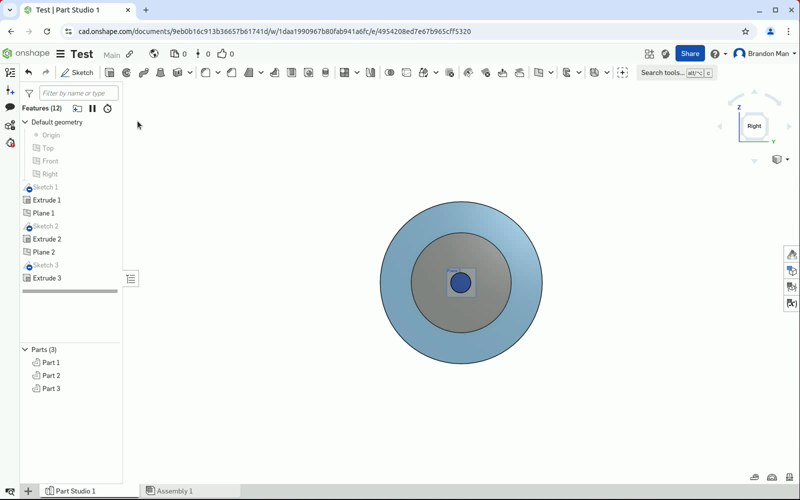
key(shift+h)
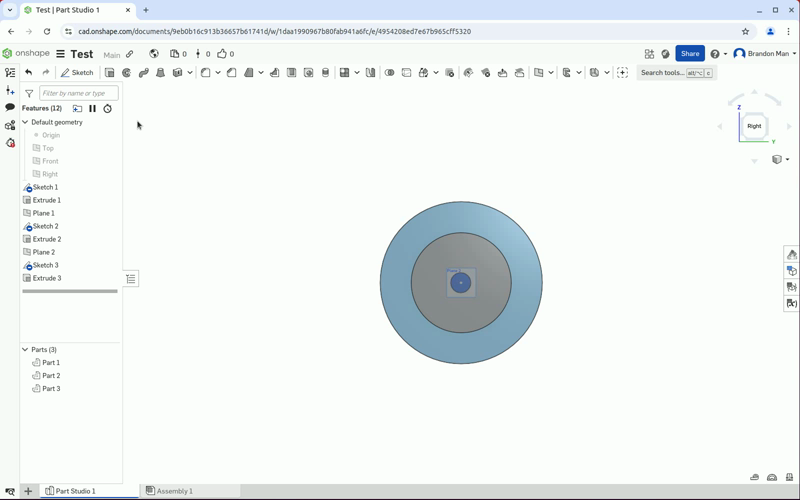
key(shift+7)
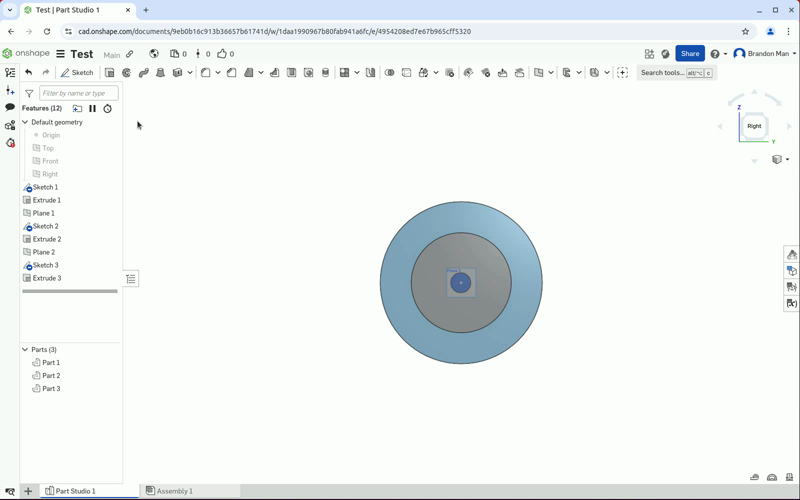
key(right, 2)
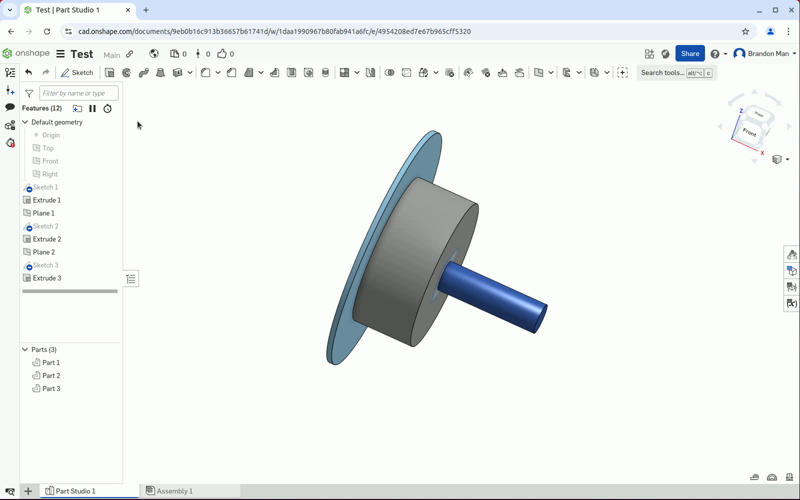
key(down, 2)
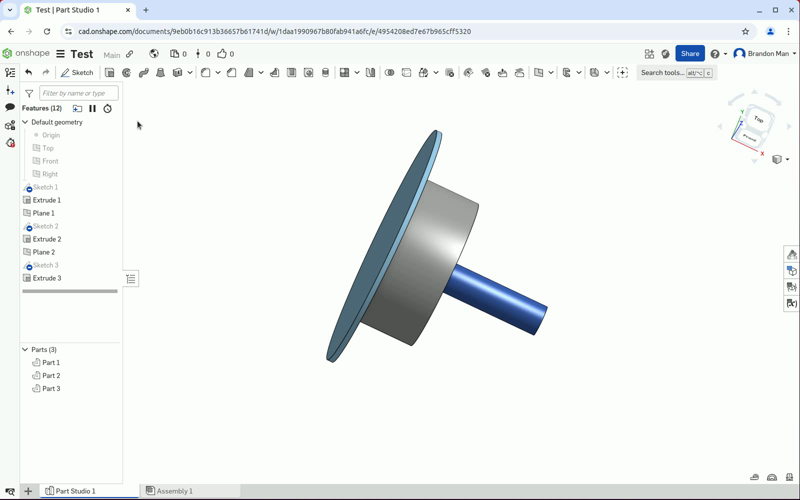
key(up, 2)
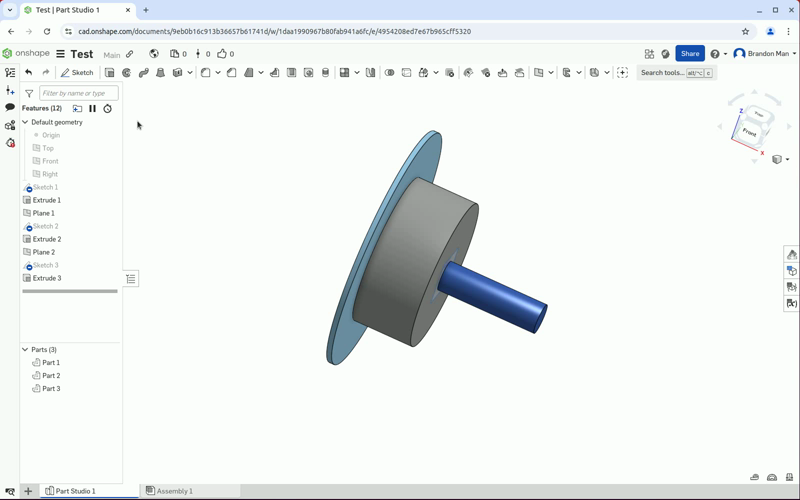
key(left, 2)
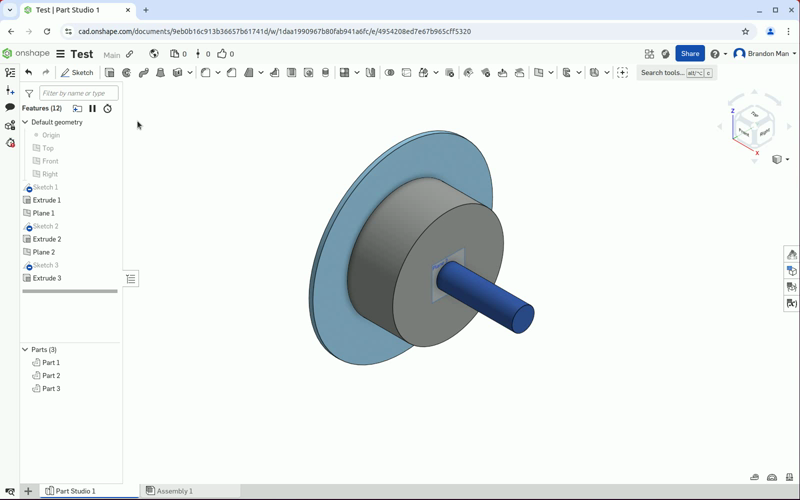
mouse_move(73, 189)
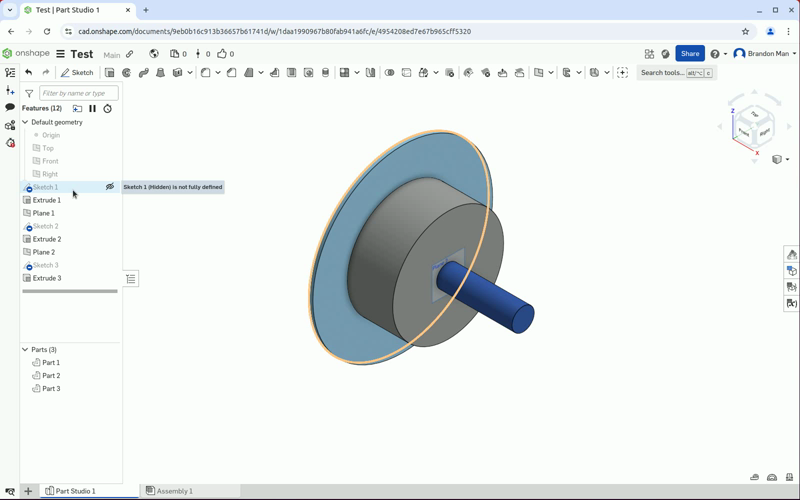
click(73, 189)